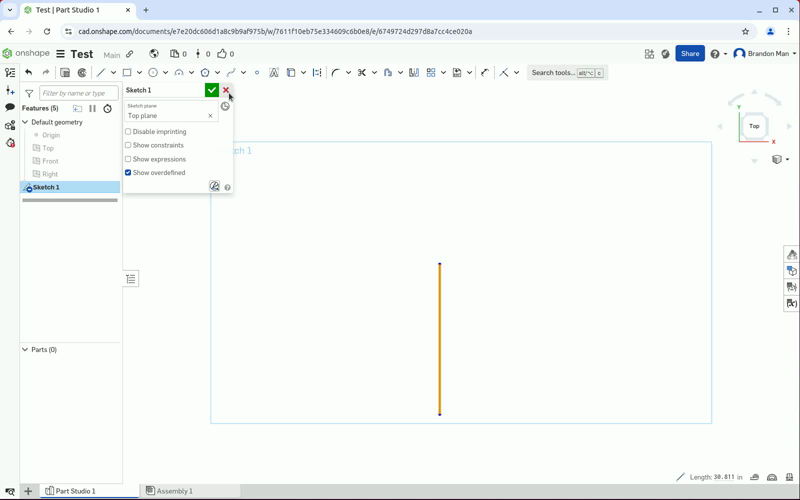
key(shift+h)
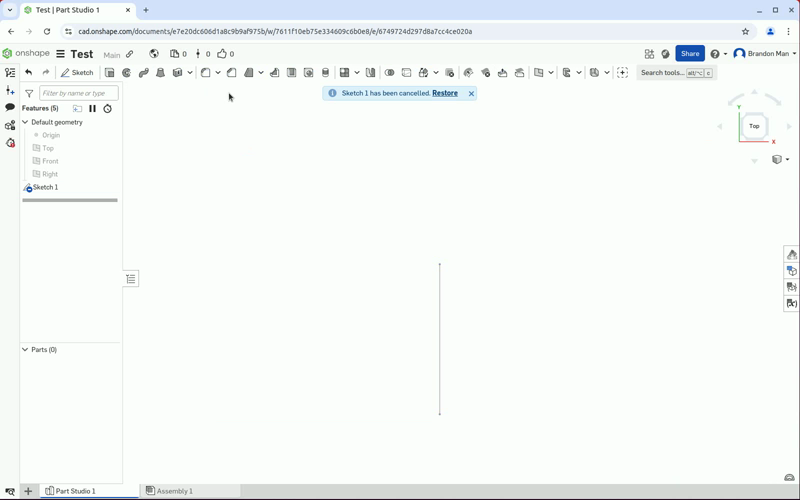
key(shift+s)
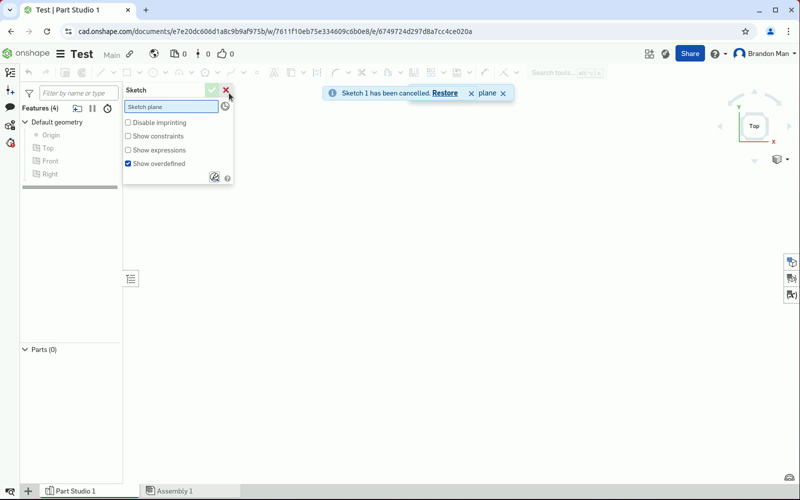
mouse_move(73, 150)
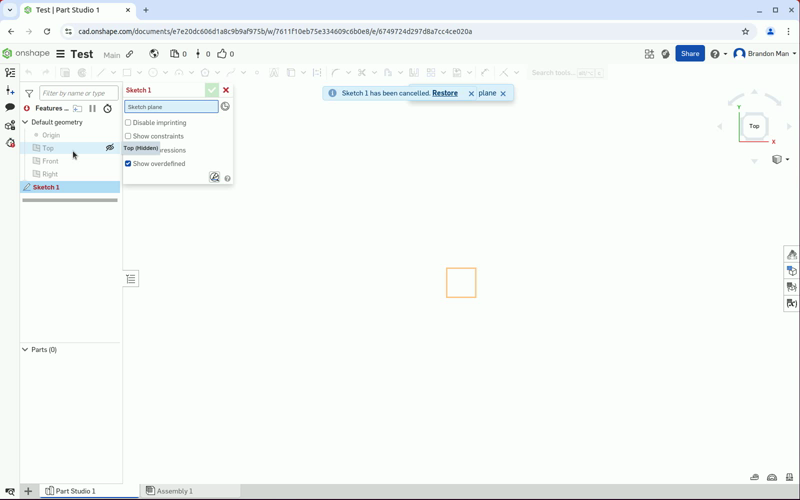
click(73, 150)
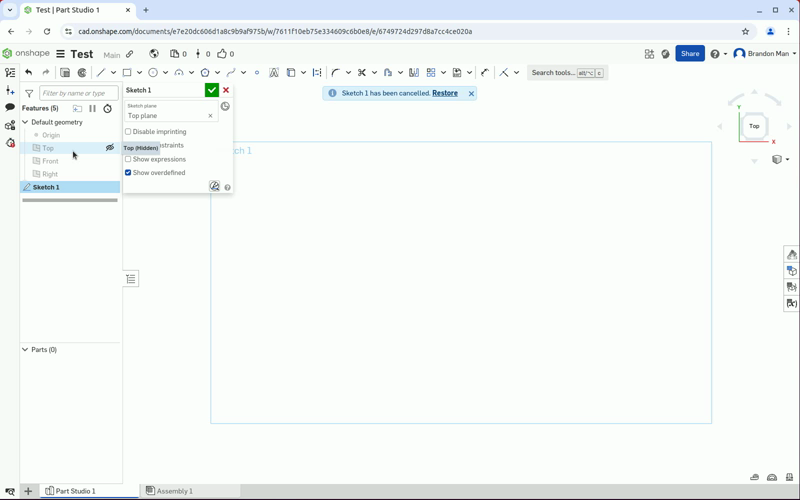
mouse_move(73, 352)
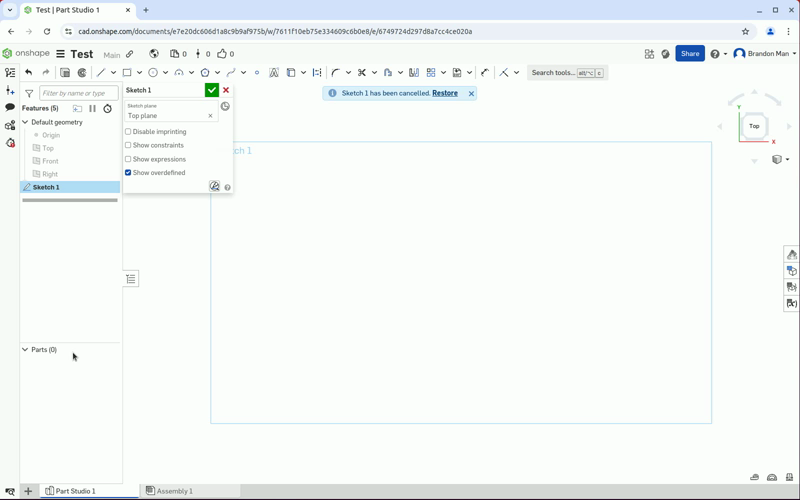
key(y)
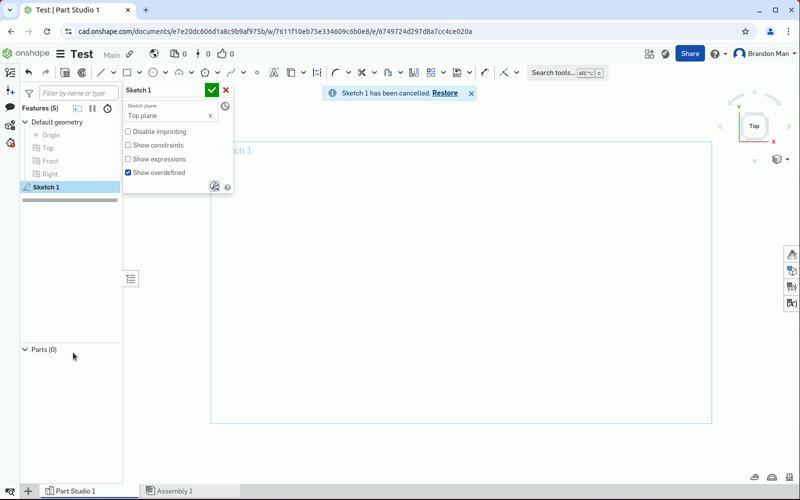
key(c)
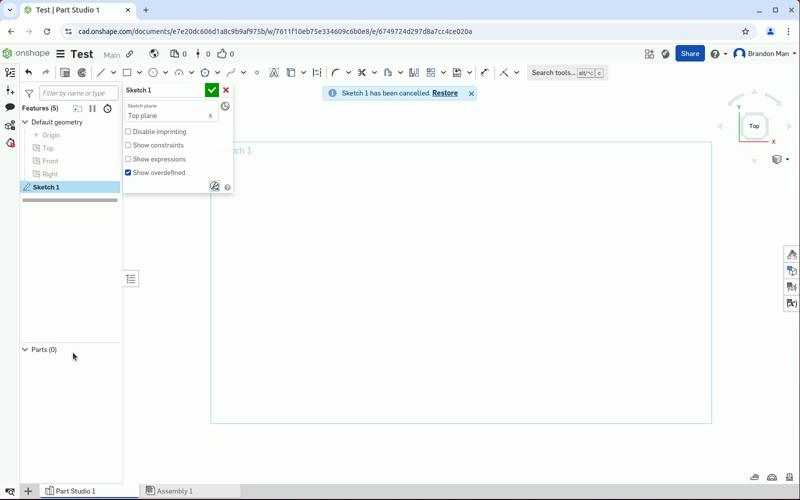
key_down(shift)
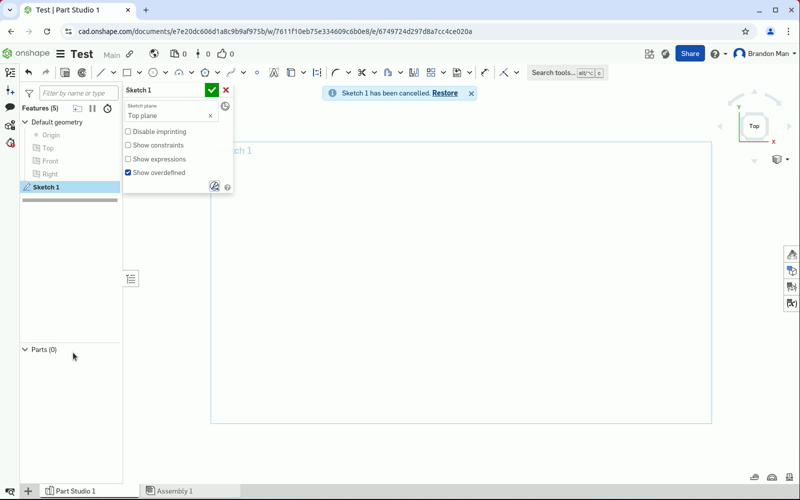
mouse_move(461, 282)
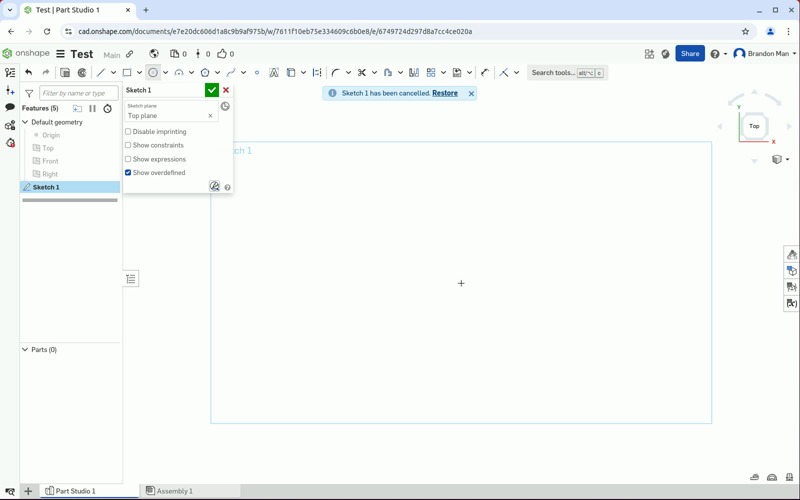
click(461, 282)
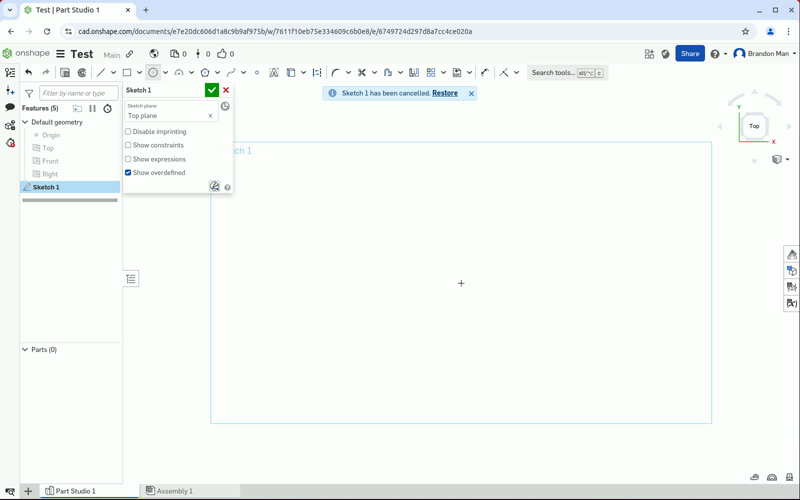
key_up(shift)
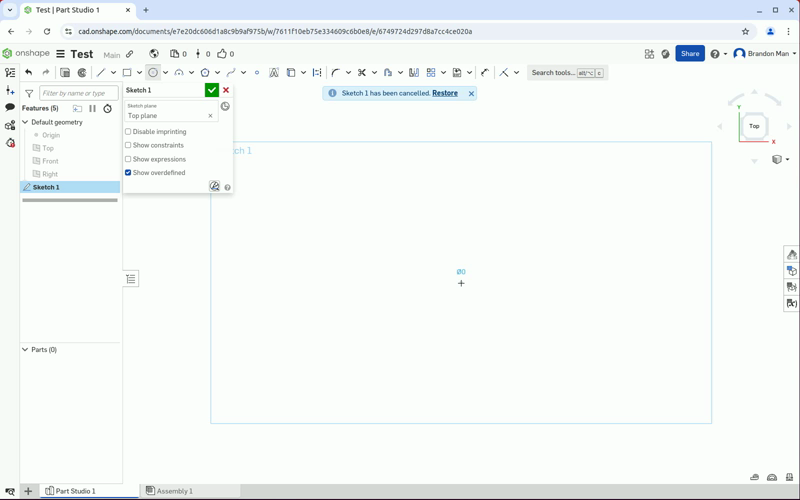
mouse_move(525, 282)
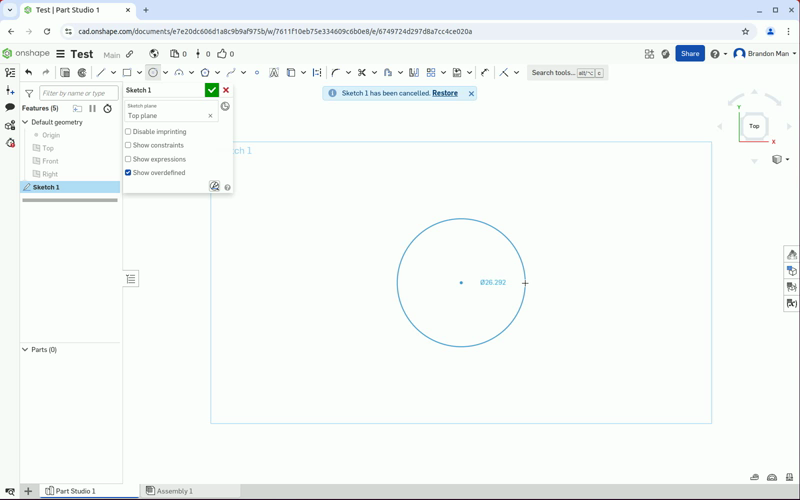
click(525, 282)
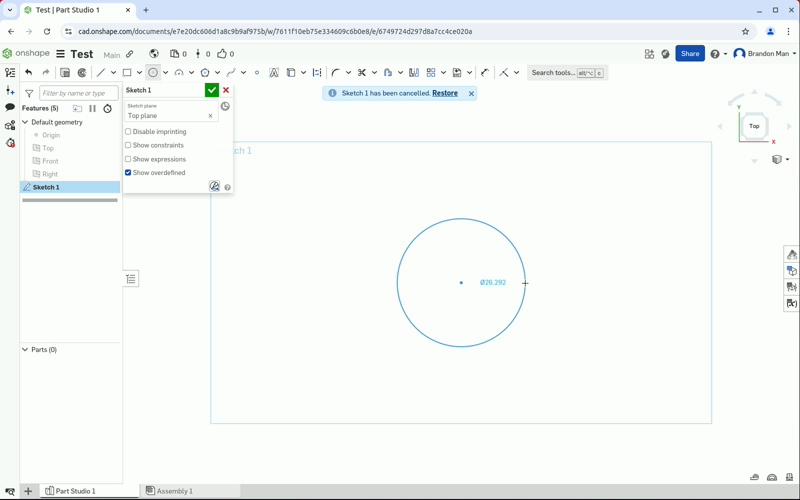
key(esc)
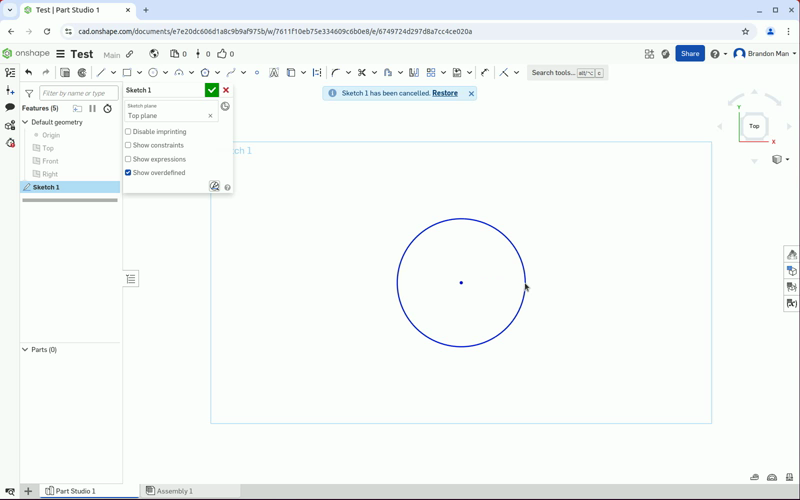
key(c)
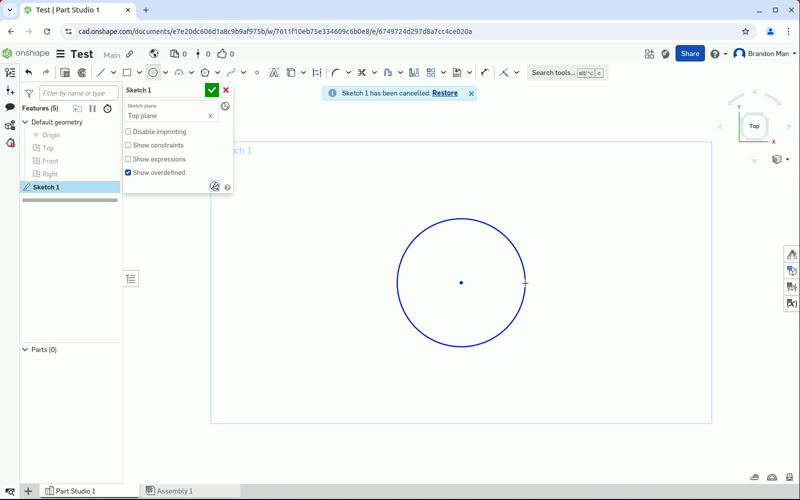
key_down(shift)
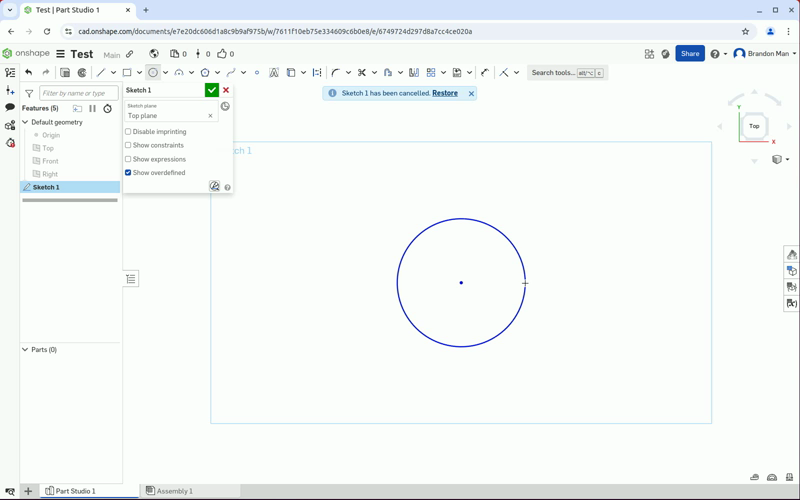
mouse_move(461, 282)
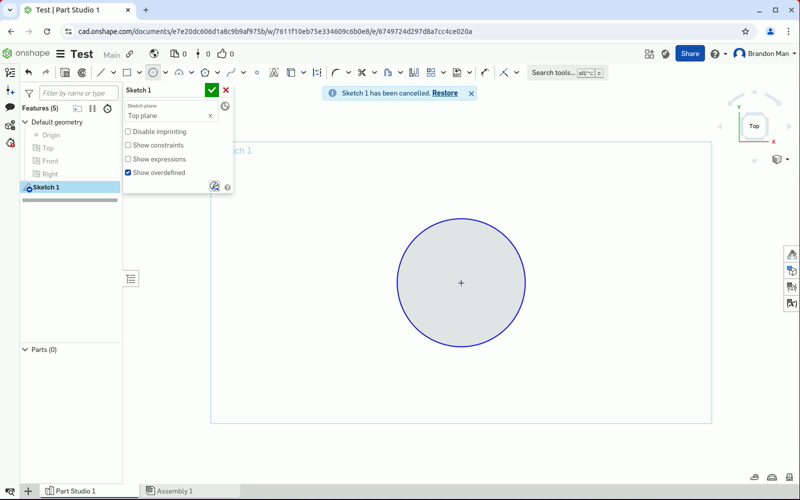
click(461, 282)
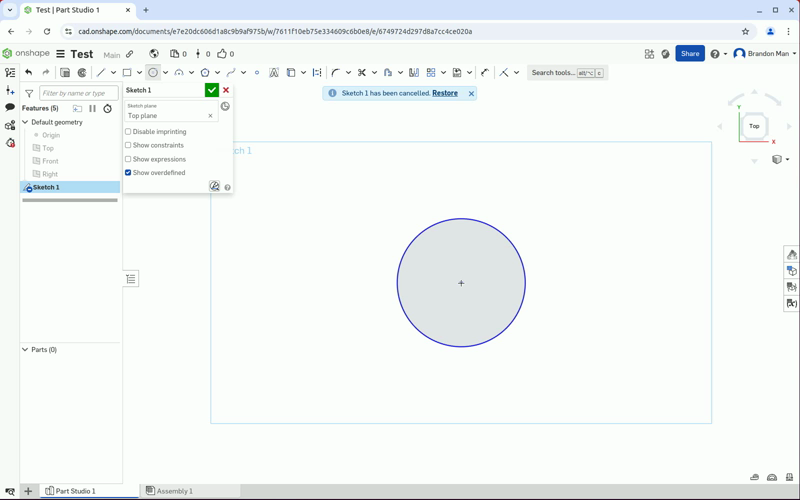
key_up(shift)
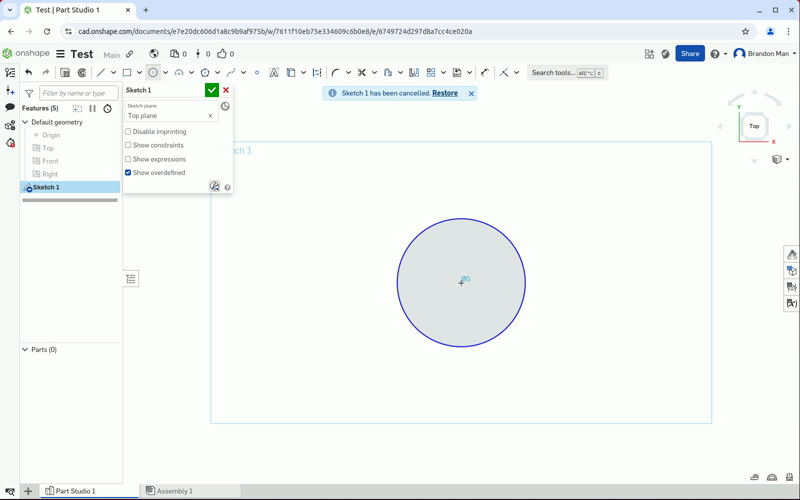
mouse_move(517, 282)
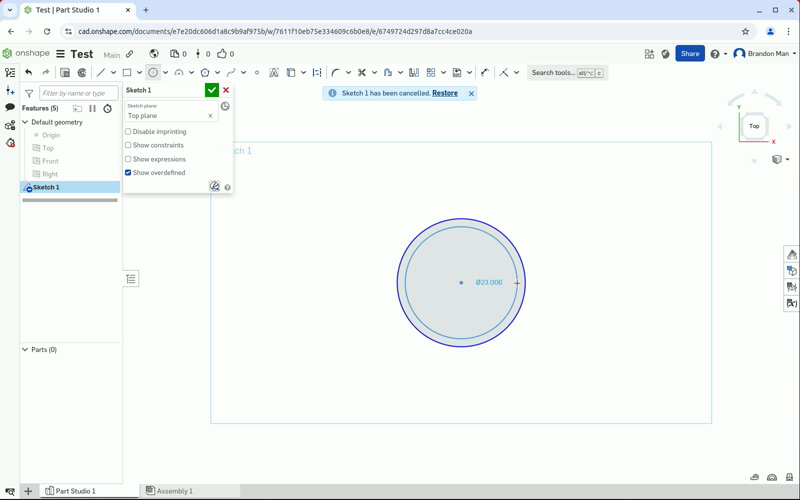
click(517, 282)
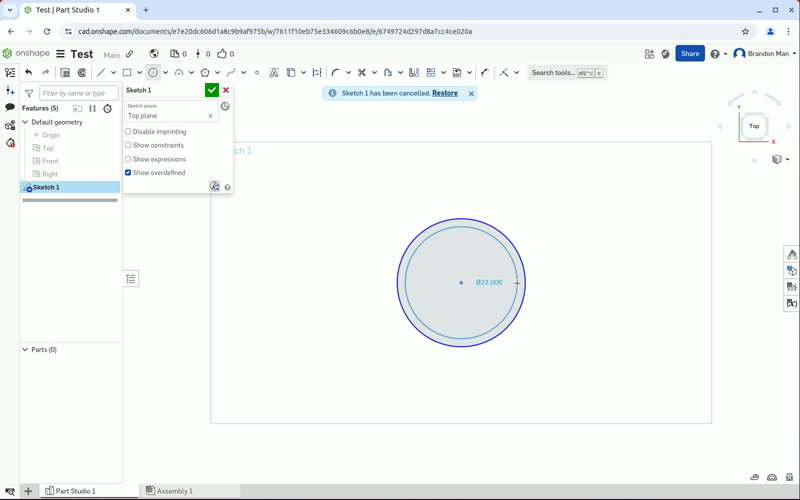
key(esc)
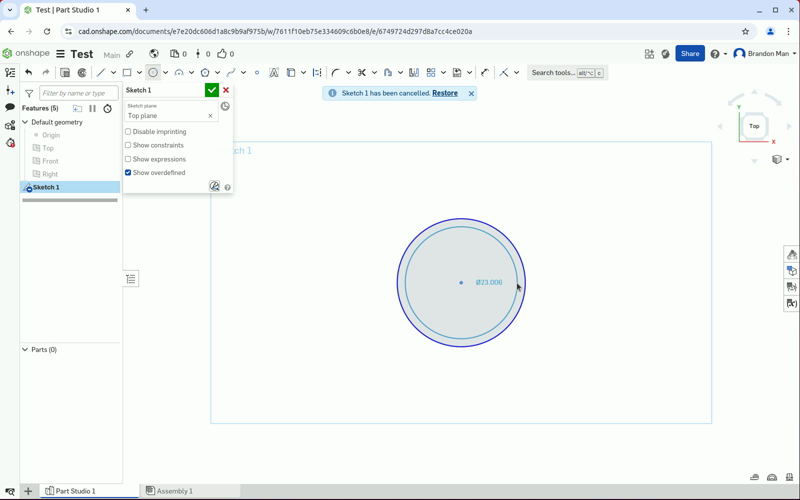
mouse_move(505, 322)
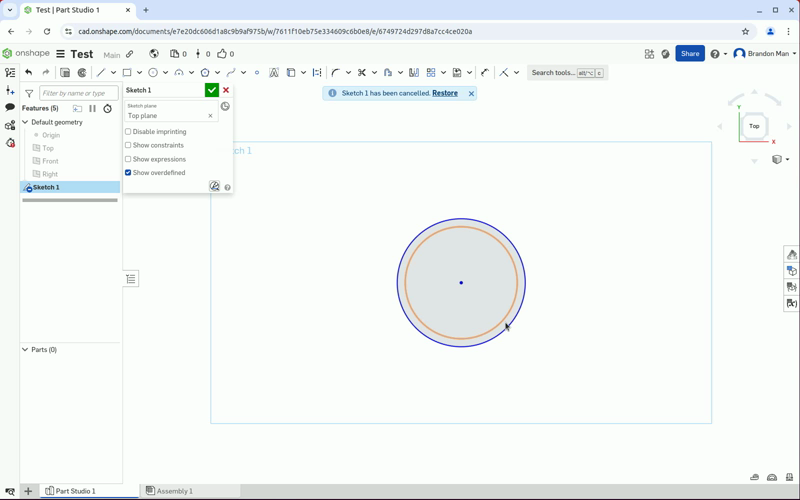
click(505, 322)
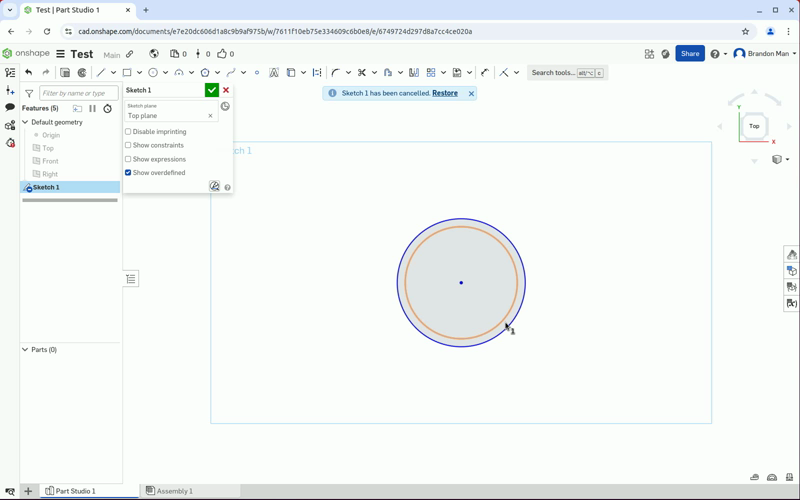
mouse_move(73, 352)
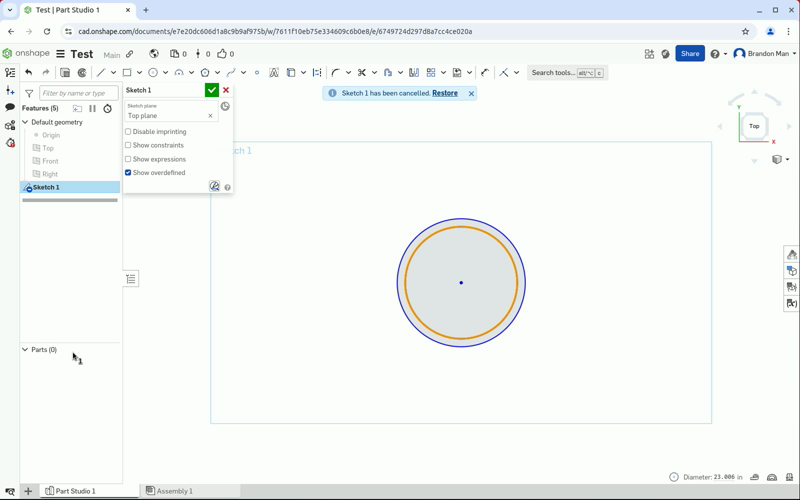
key(shift+y)
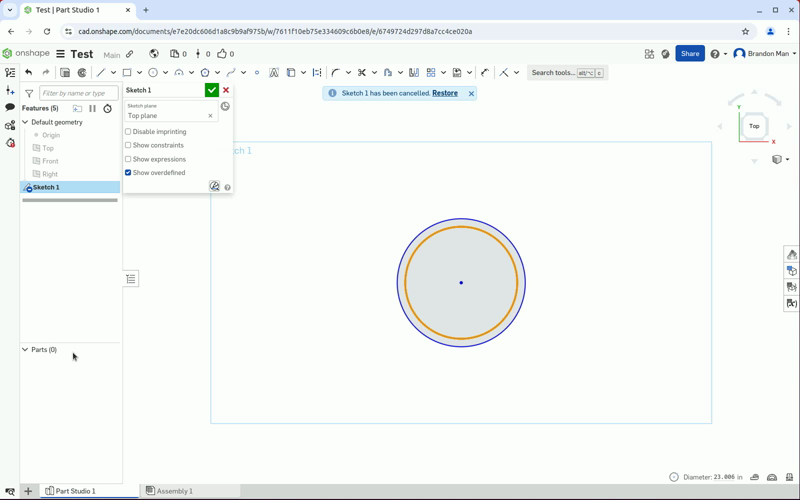
key(shift+e)
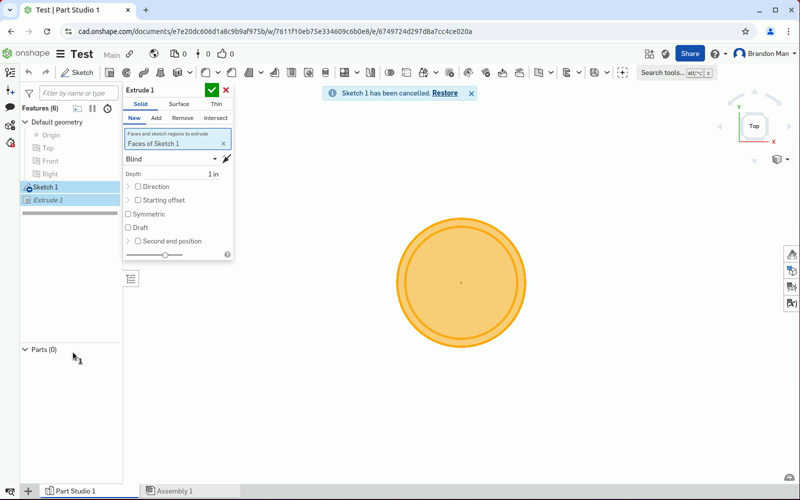
mouse_move(143, 106)
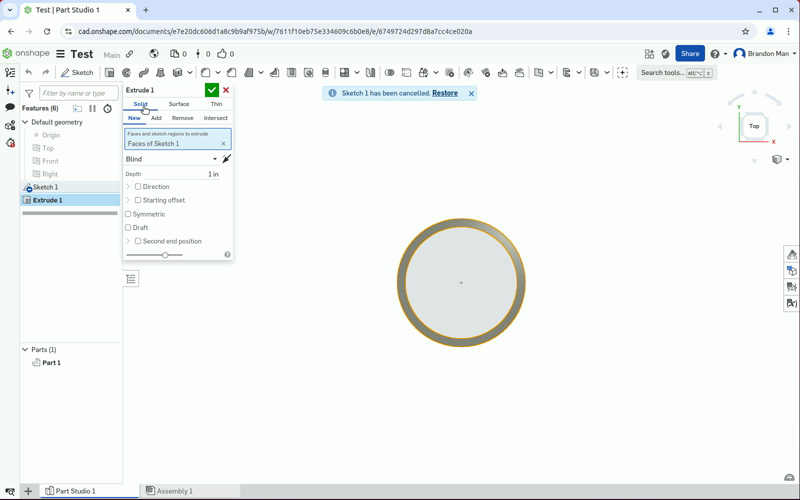
click(143, 106)
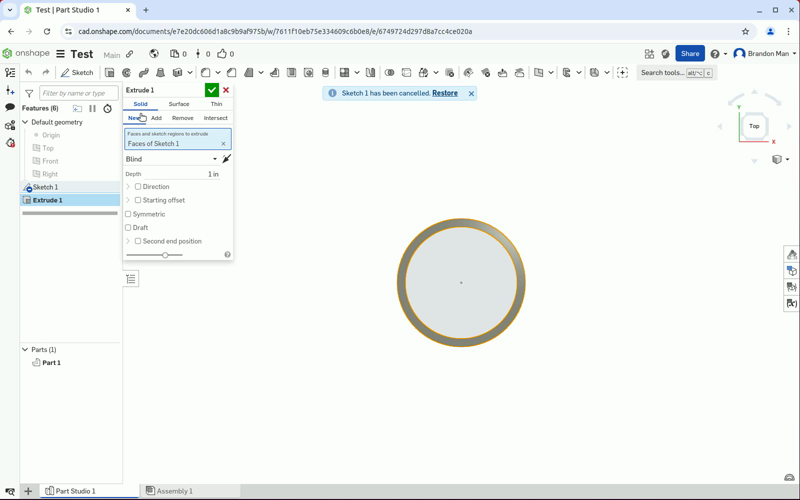
mouse_move(137, 120)
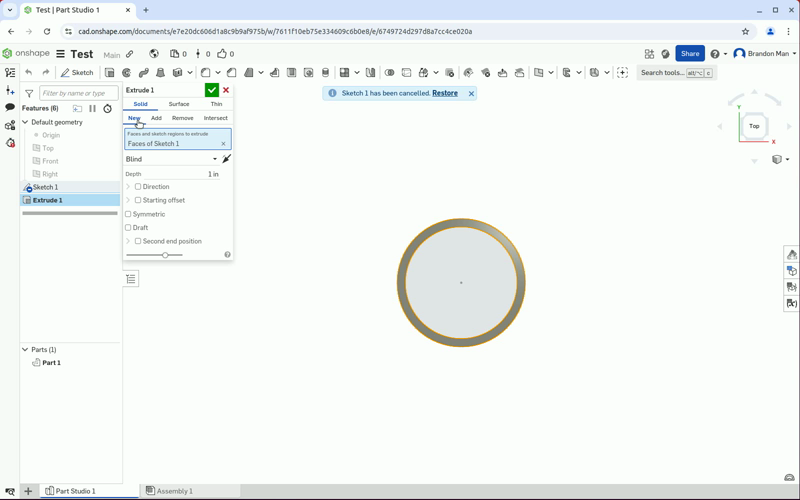
click(137, 120)
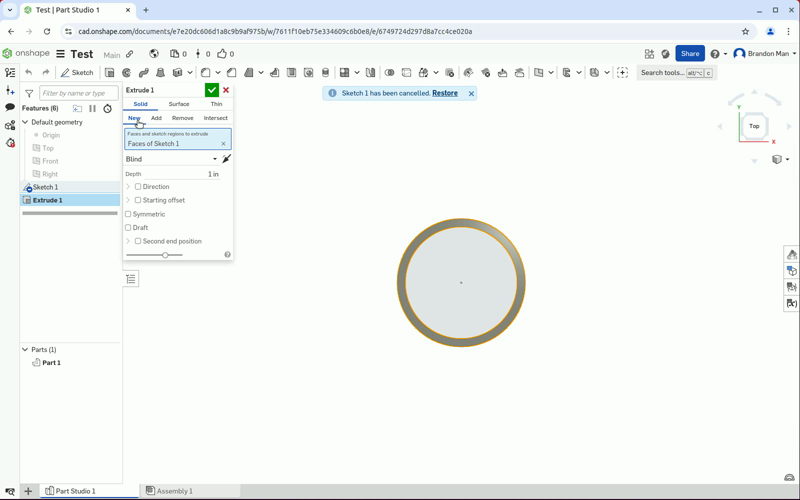
key(tab, 4)
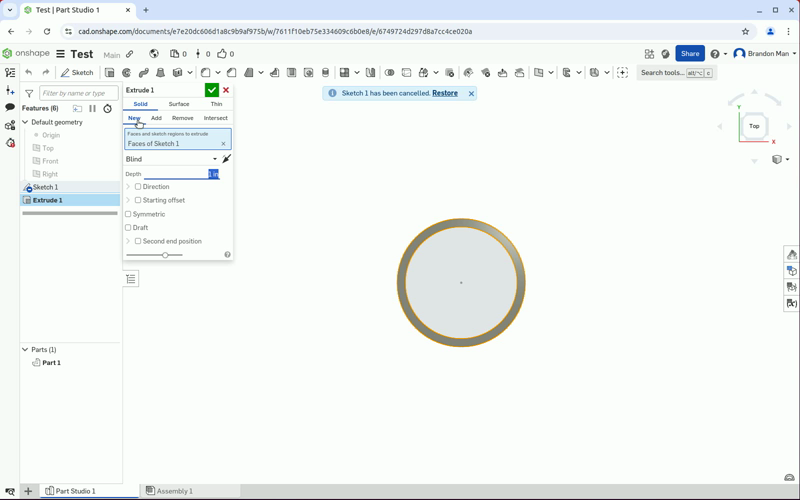
text(23.108)
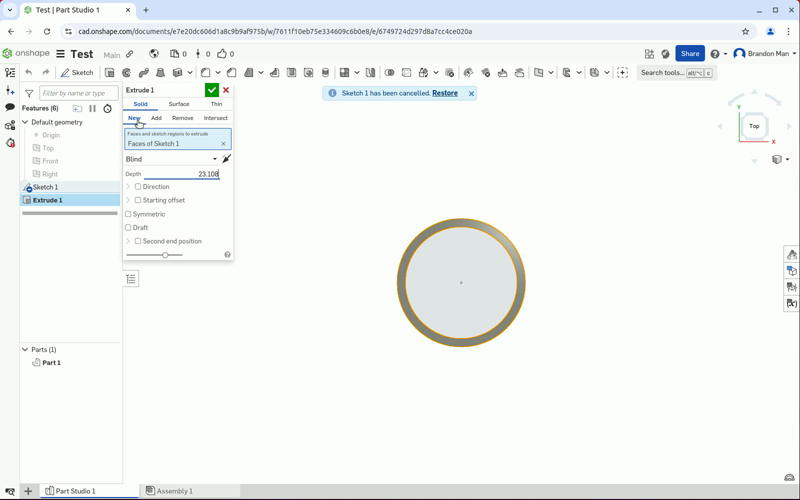
key(tab, 3)
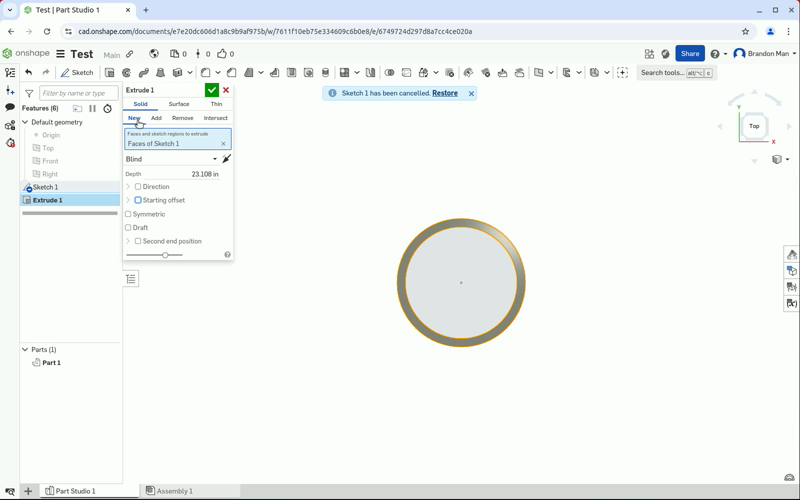
key(tab, 2)
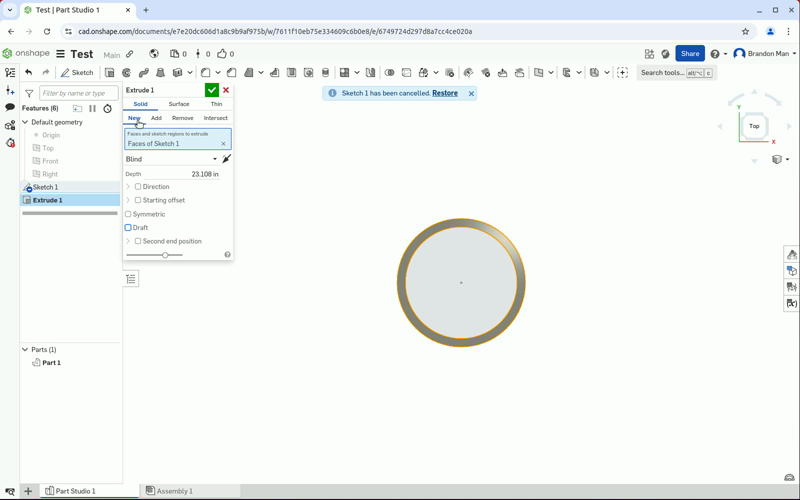
key(space)
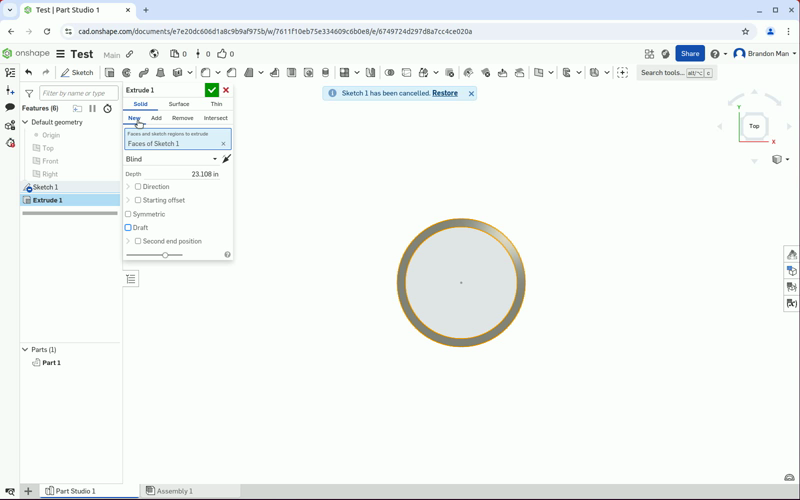
key(tab, 3)
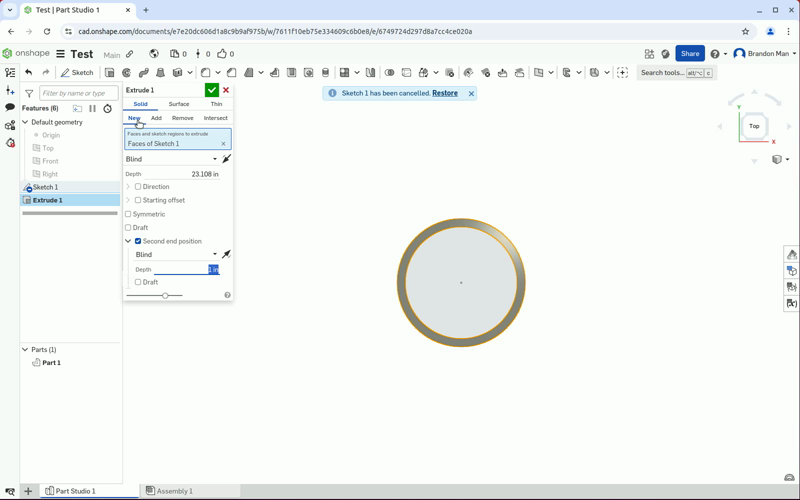
text(23.108)
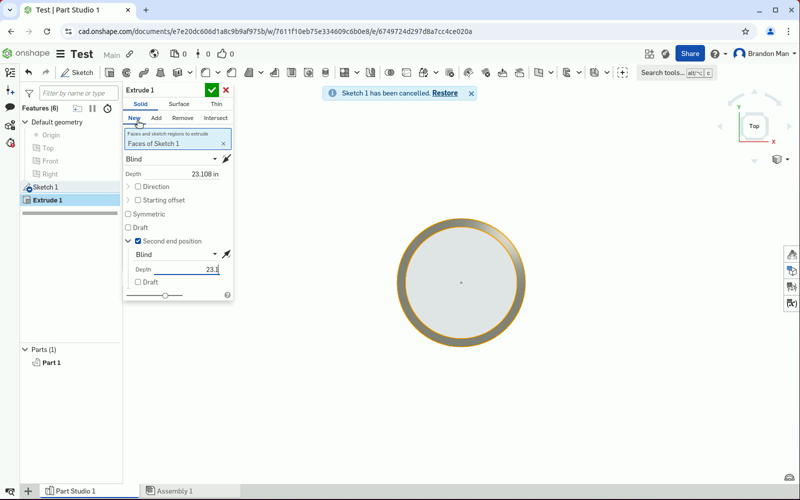
key(enter)
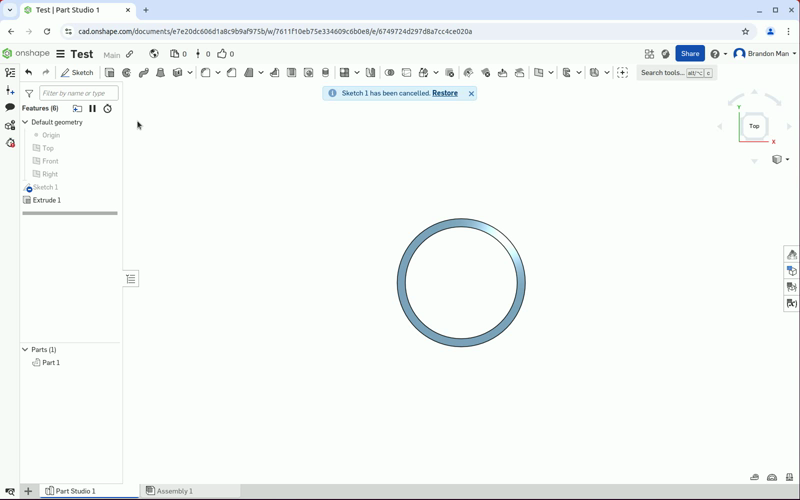
key(shift+h)
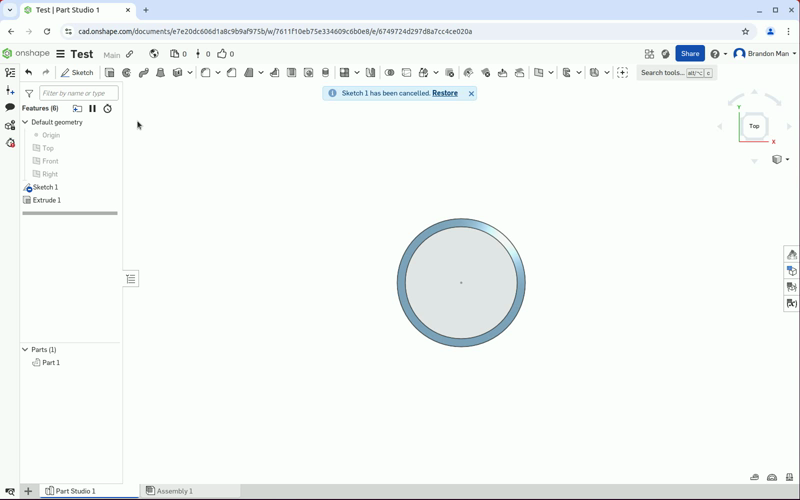
key(shift+h)
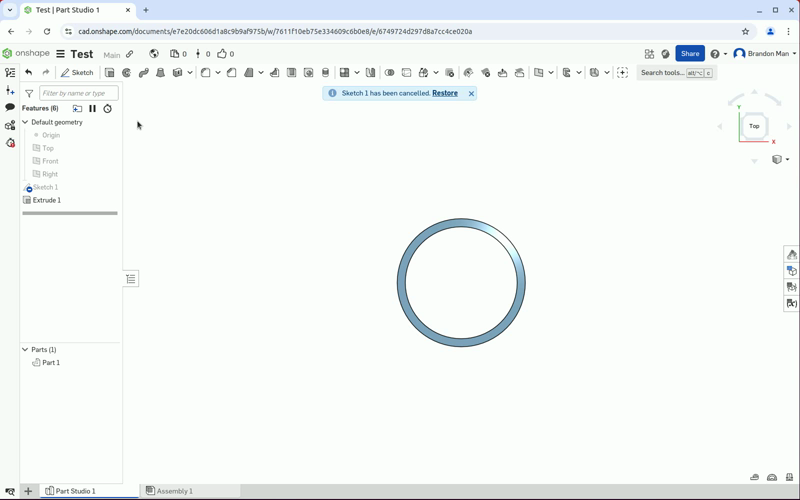
mouse_move(73, 189)
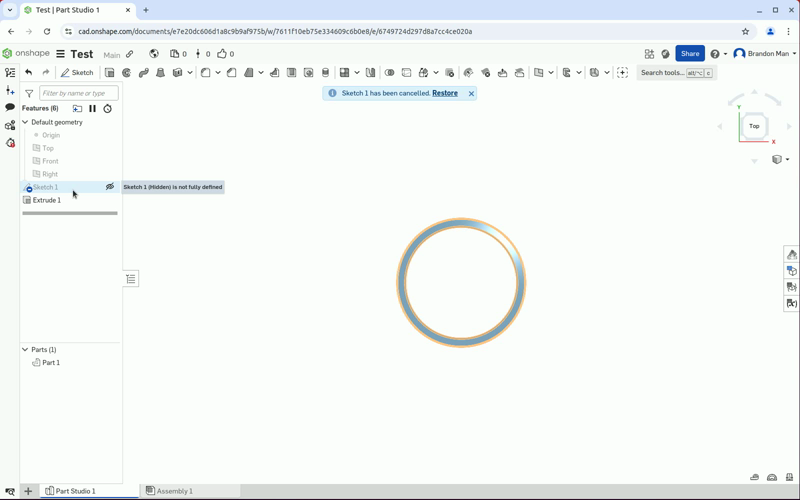
click(73, 189)
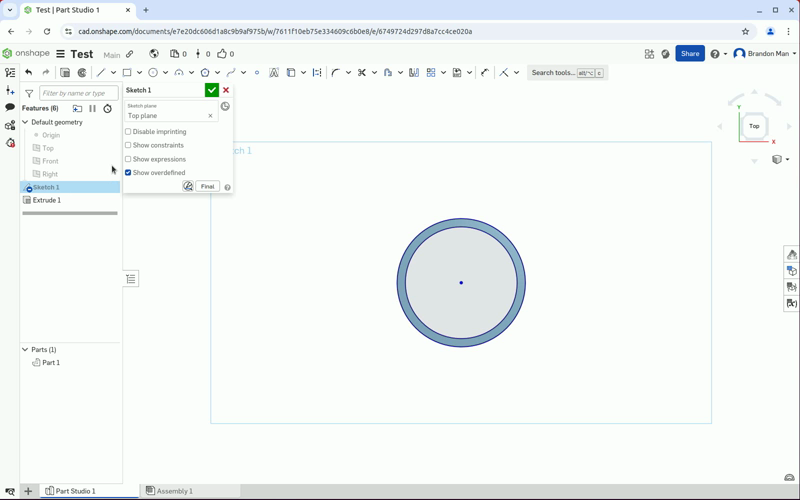
mouse_move(229, 92)
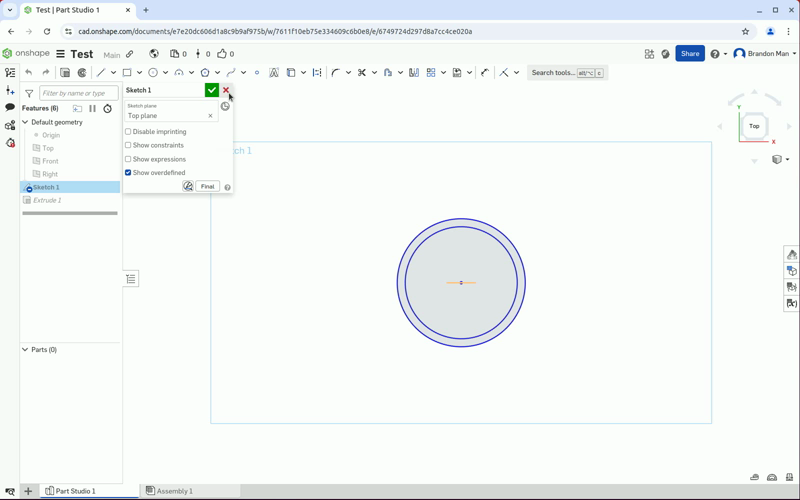
click(229, 92)
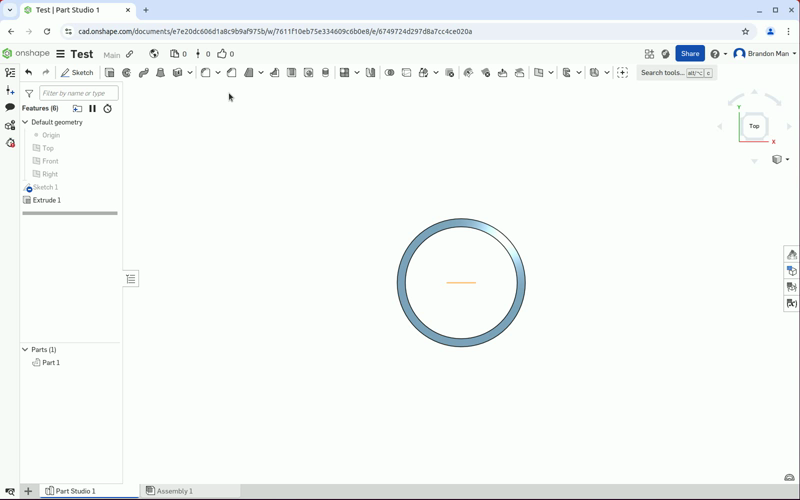
mouse_move(73, 352)
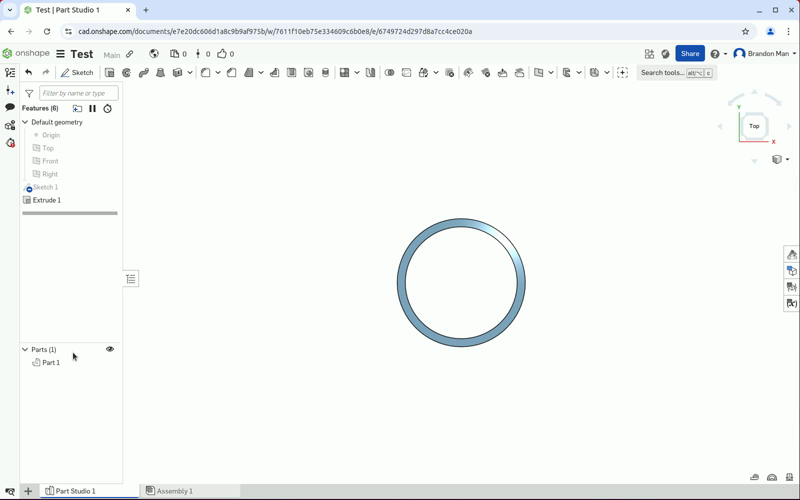
key(y)
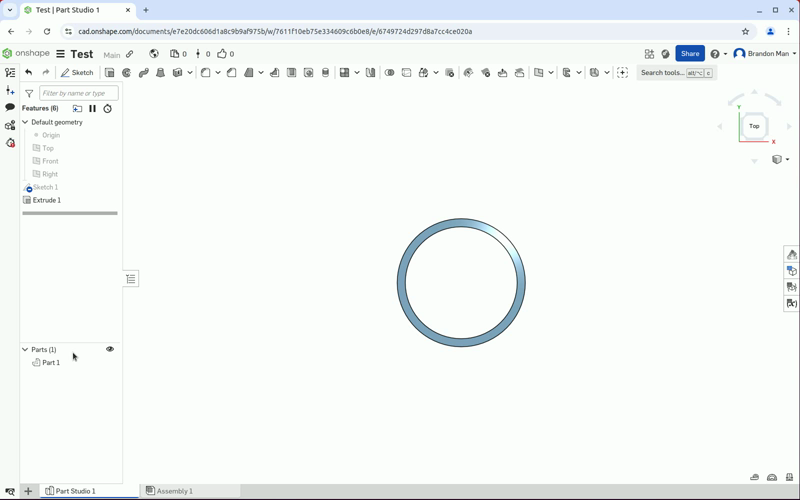
key(shift+p)
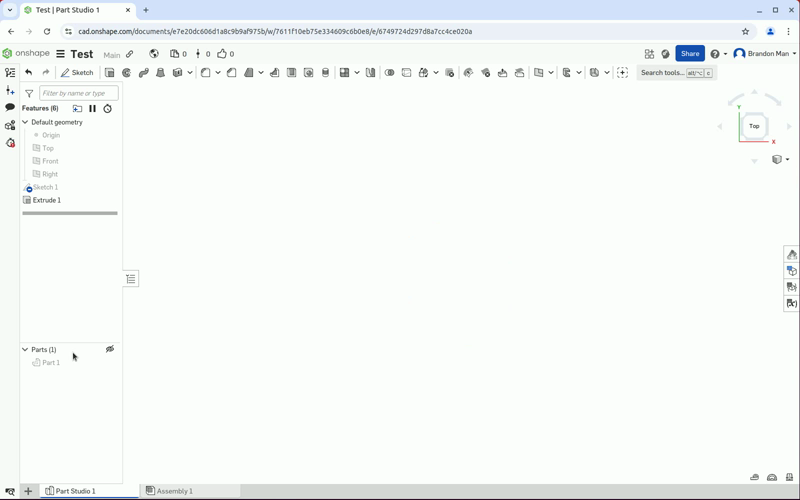
key(space)
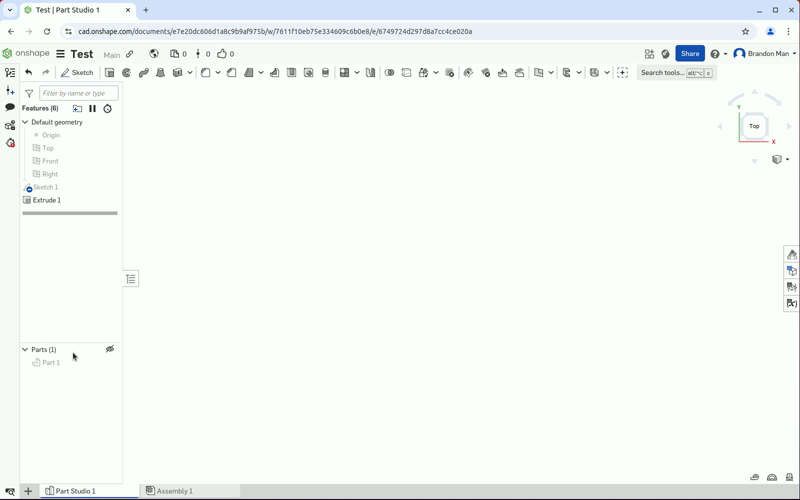
key_down(shift)
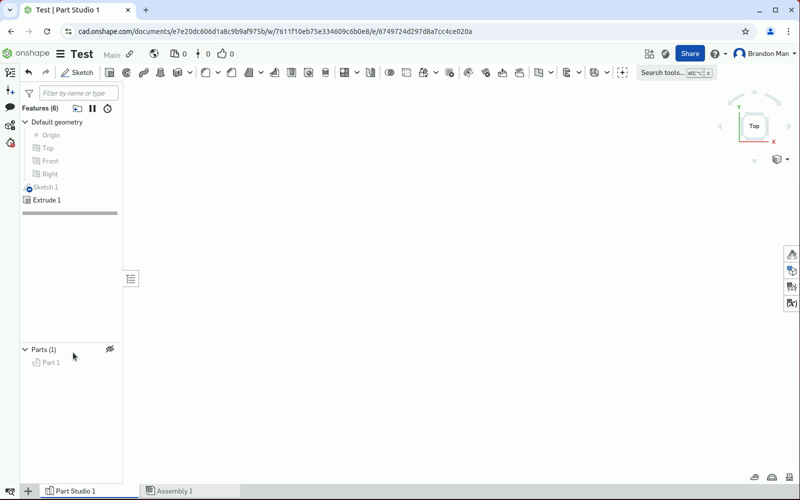
key(up)
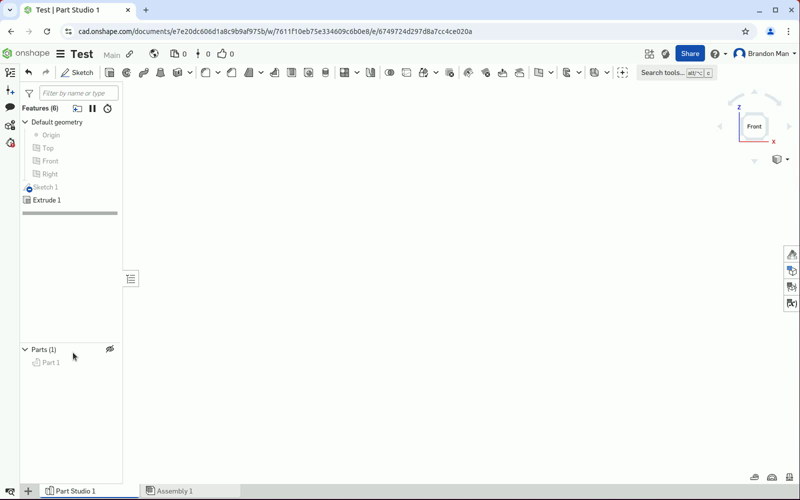
key_up(shift)
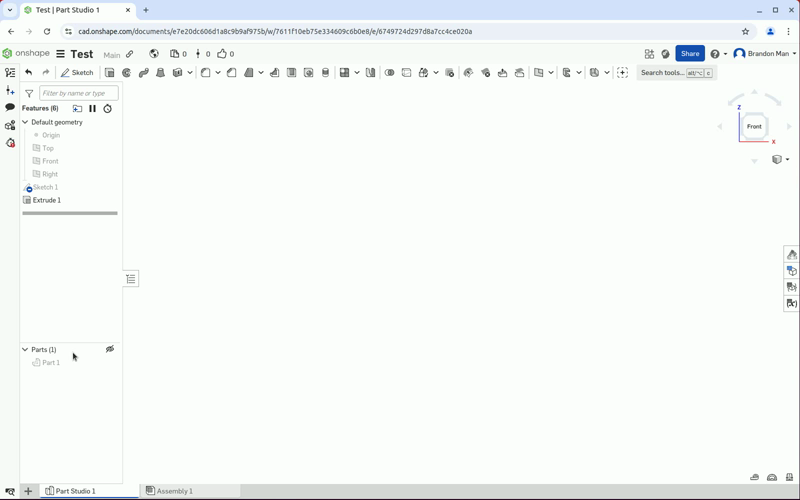
key(space)
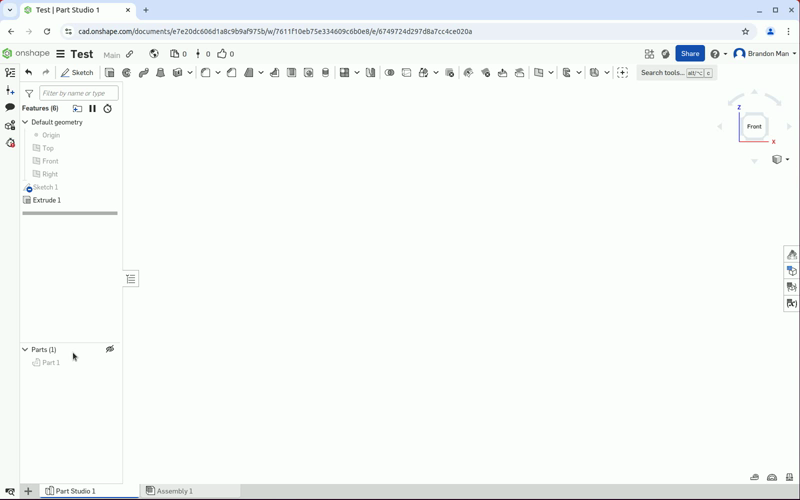
key_down(shift)
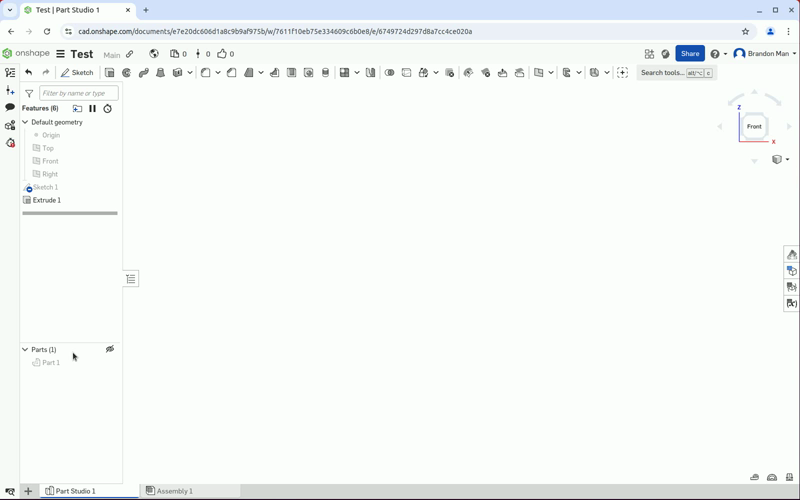
key(left)
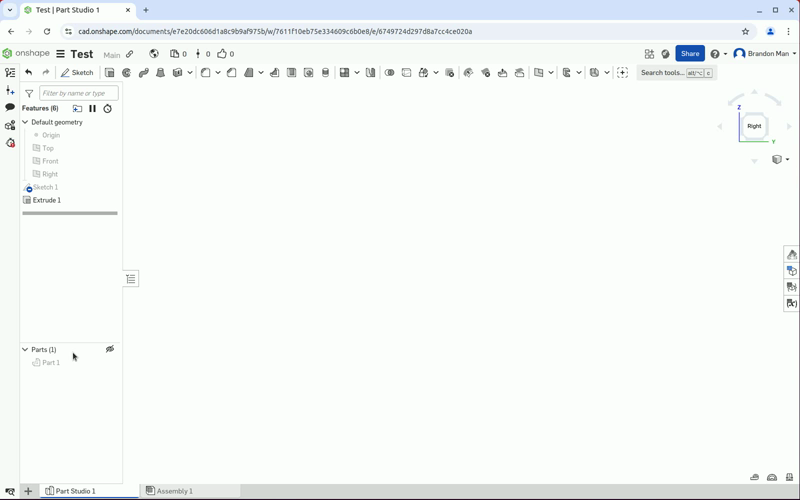
key_up(shift)
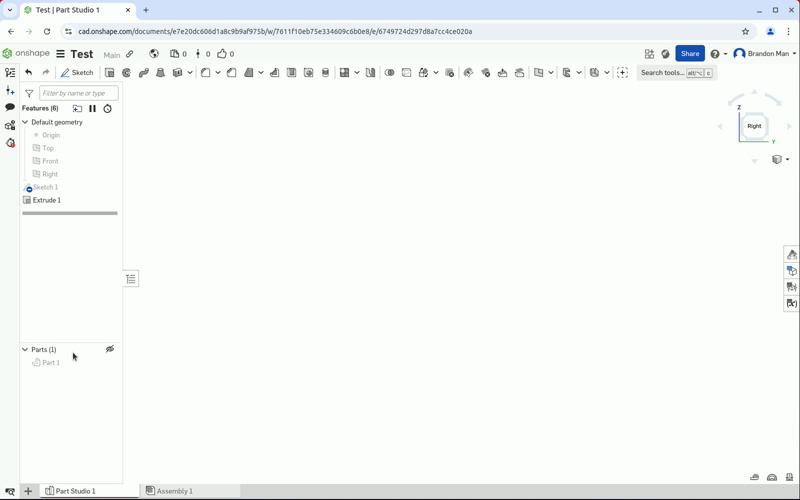
mouse_move(73, 352)
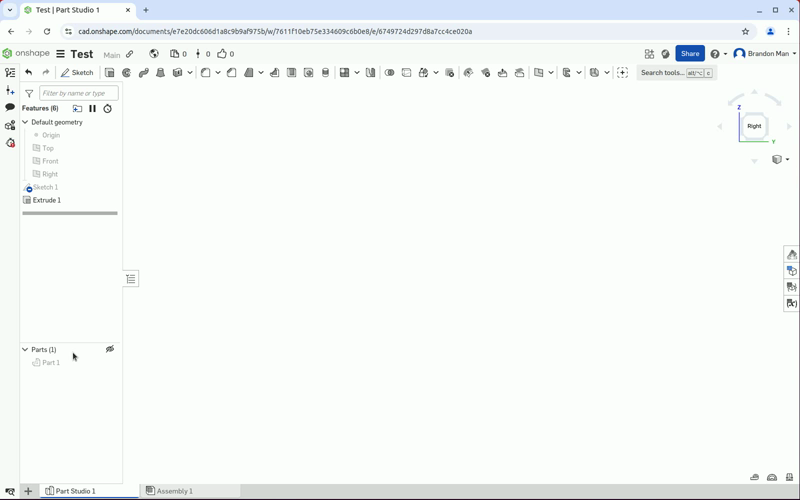
key(shift+y)
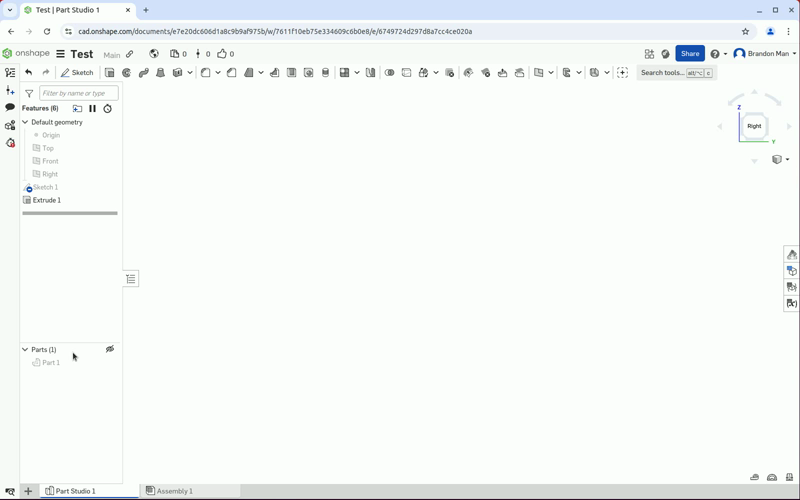
key(shift+s)
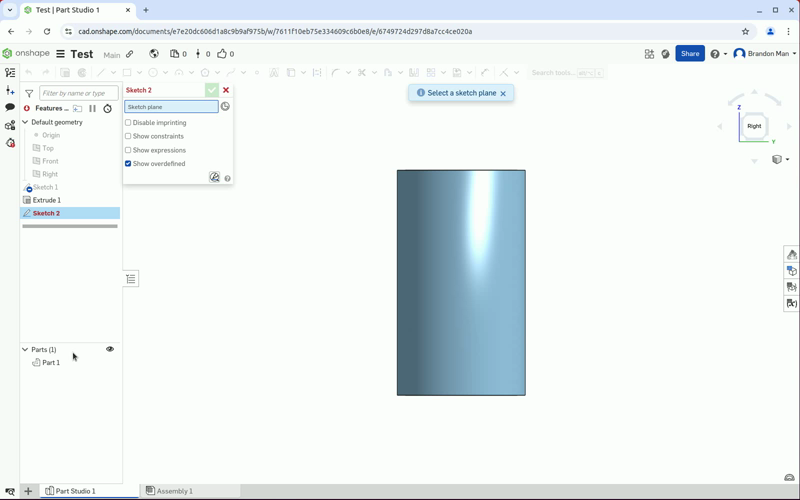
mouse_move(73, 176)
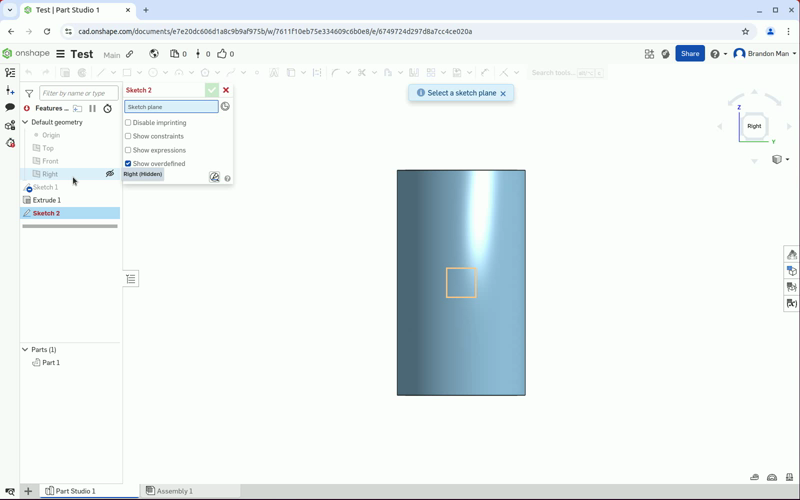
click(73, 176)
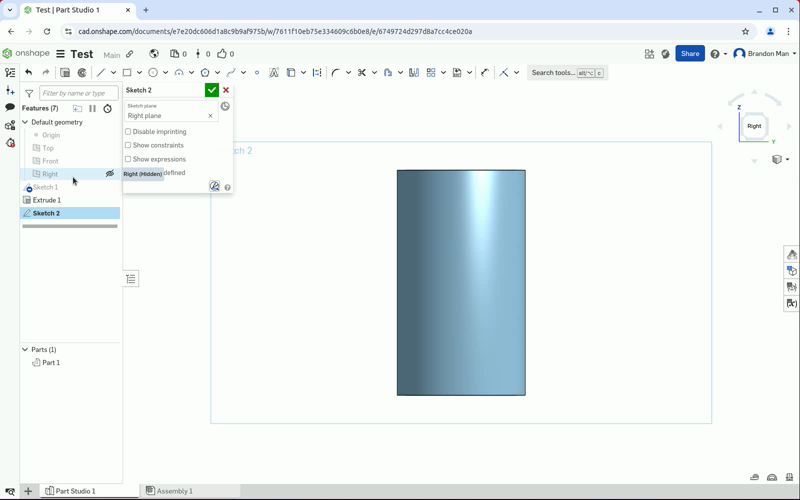
mouse_move(73, 352)
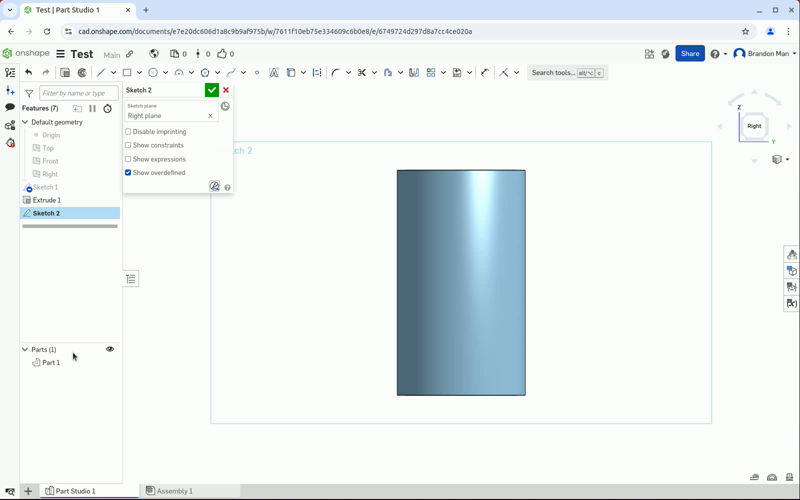
key(y)
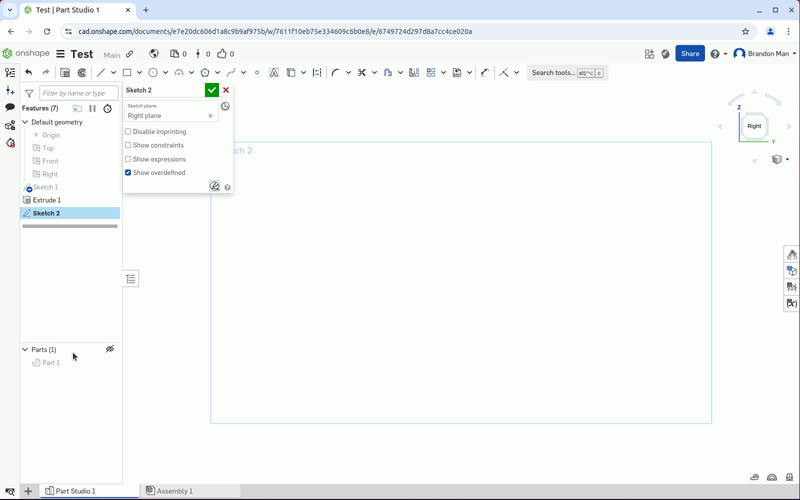
key(c)
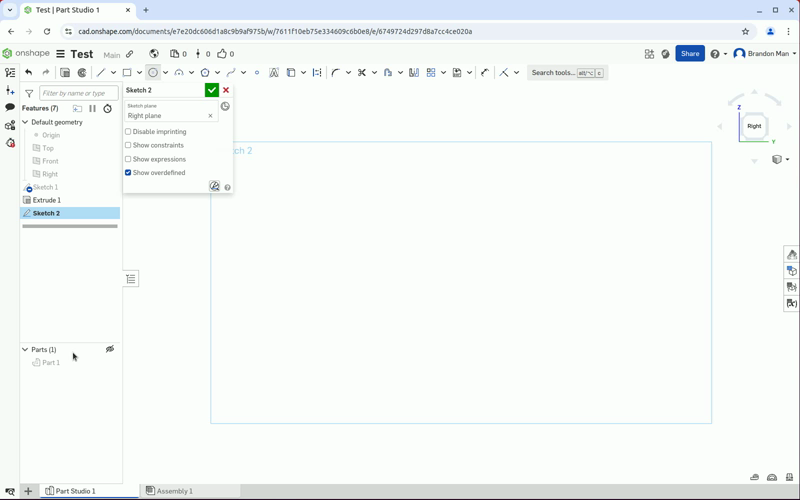
key_down(shift)
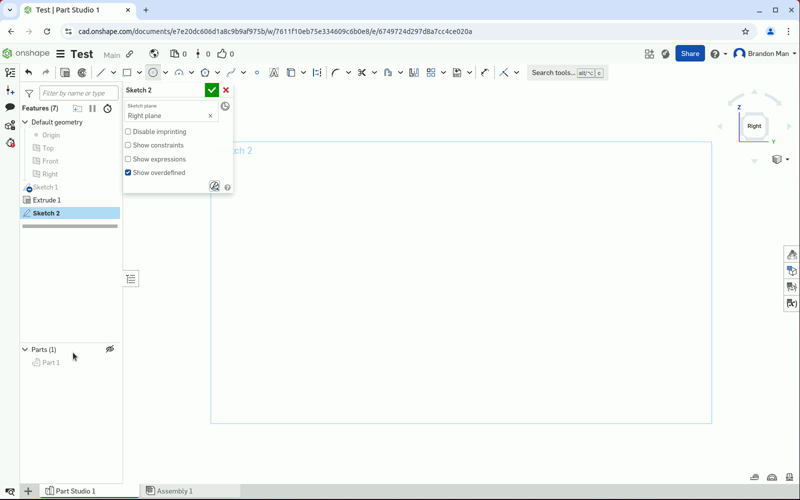
mouse_move(461, 282)
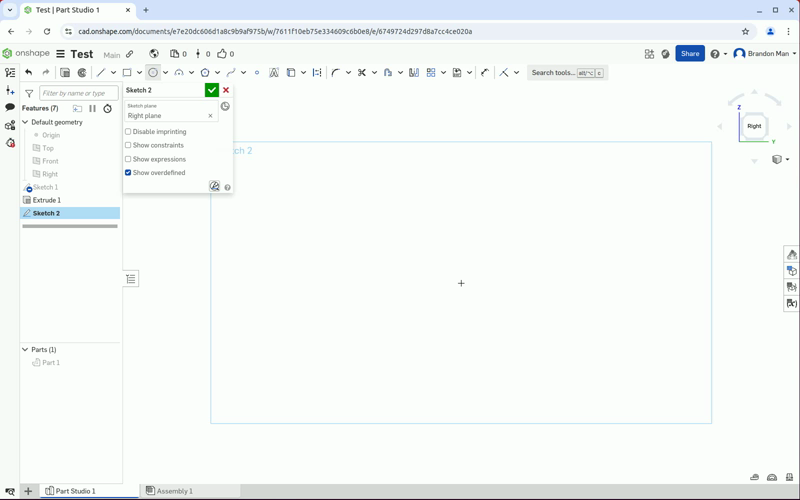
click(461, 282)
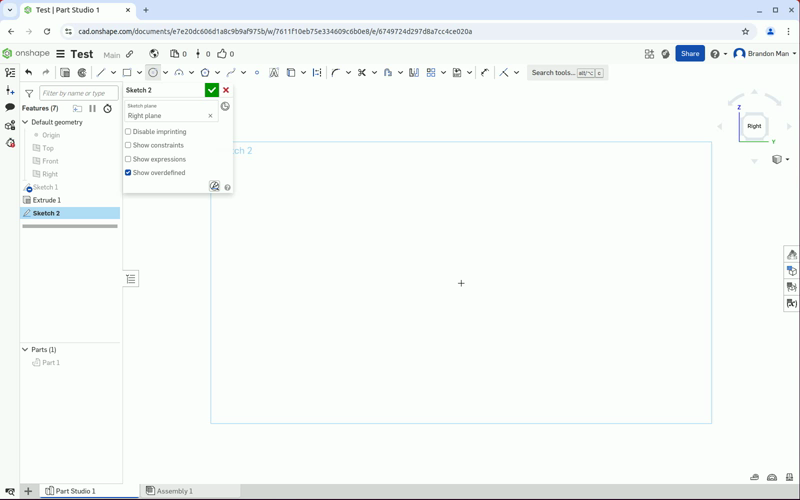
key_up(shift)
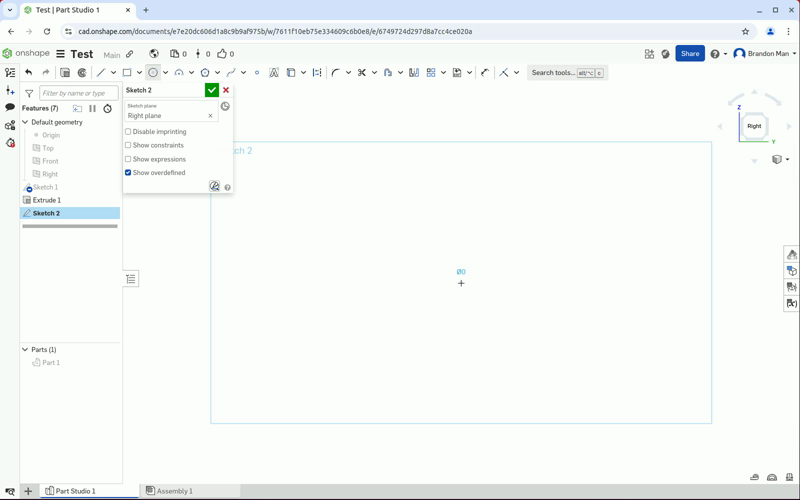
mouse_move(525, 282)
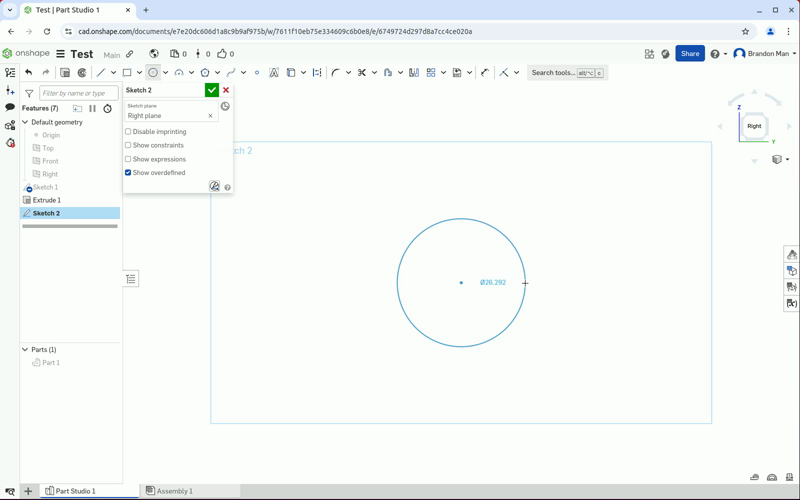
click(525, 282)
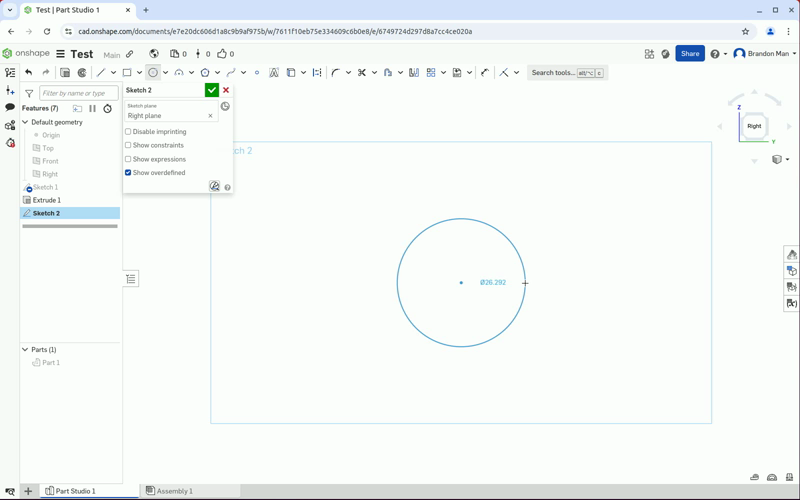
key(esc)
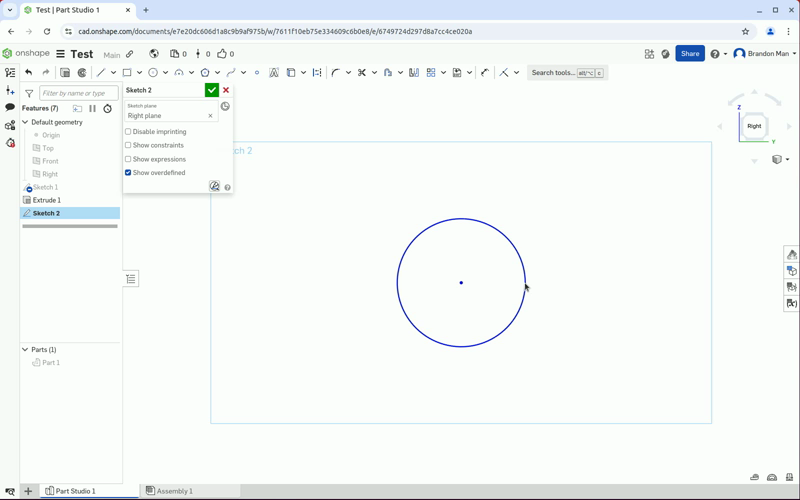
key(c)
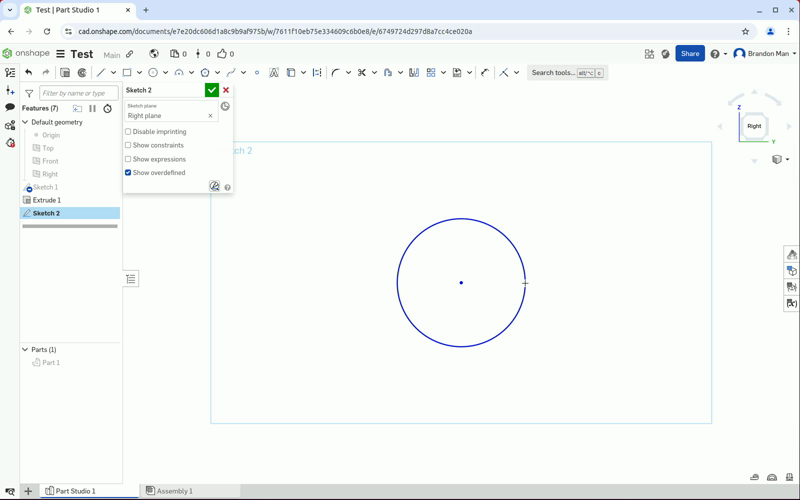
key_down(shift)
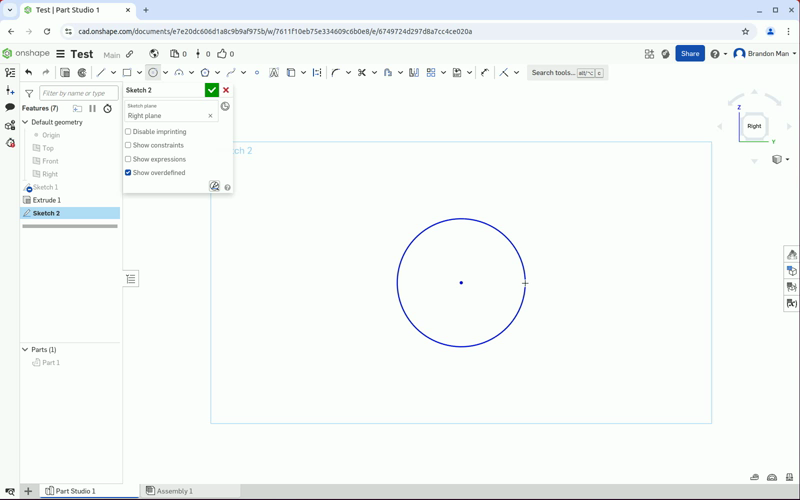
mouse_move(461, 282)
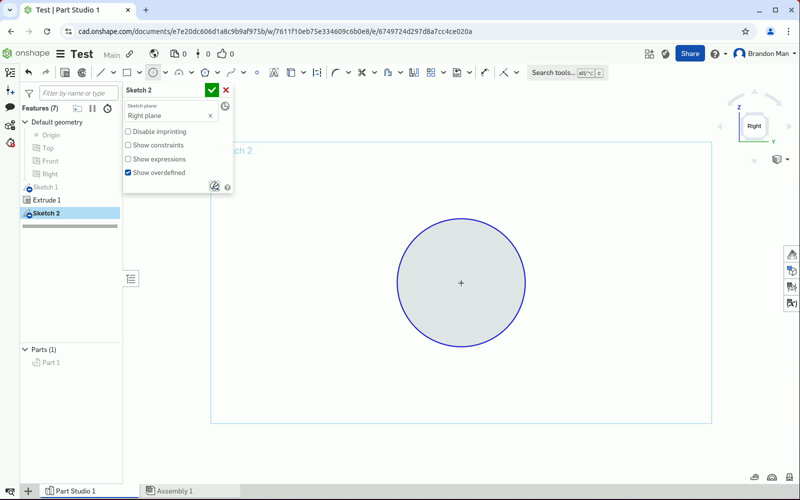
click(461, 282)
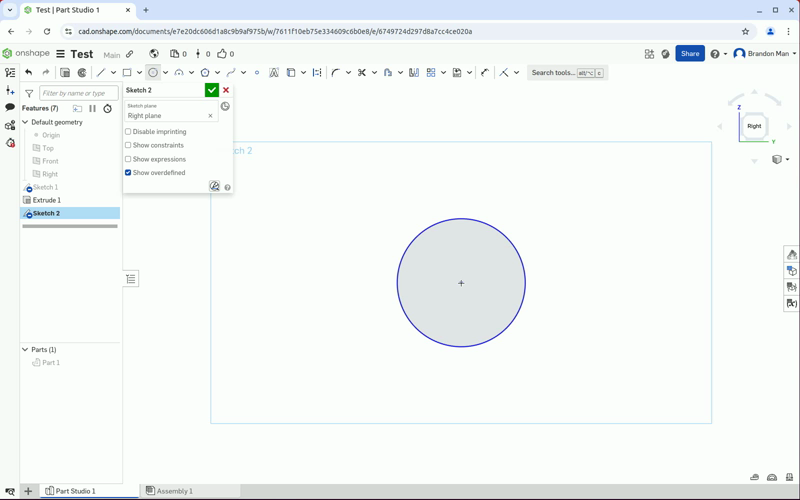
key_up(shift)
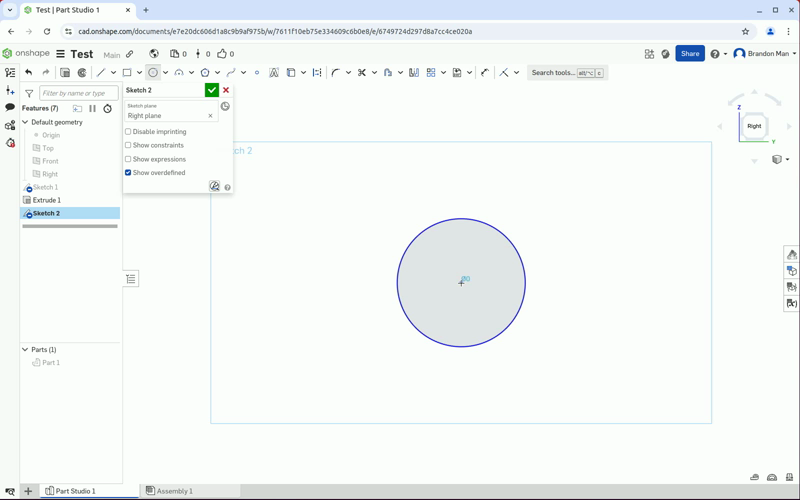
mouse_move(517, 282)
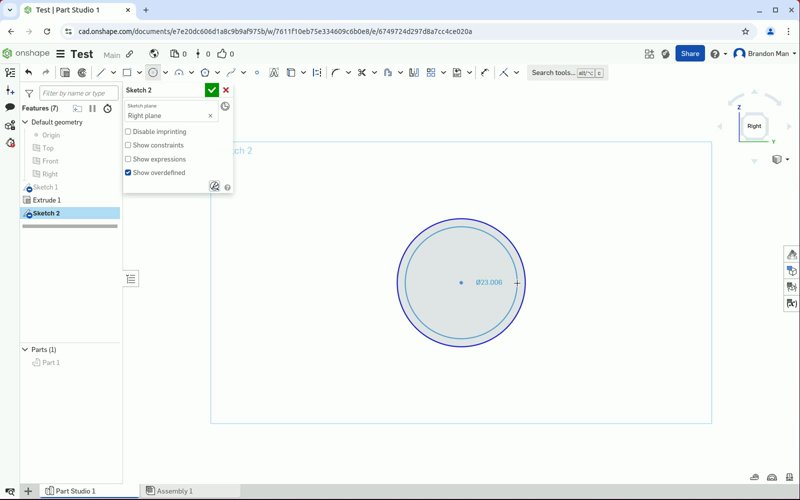
click(517, 282)
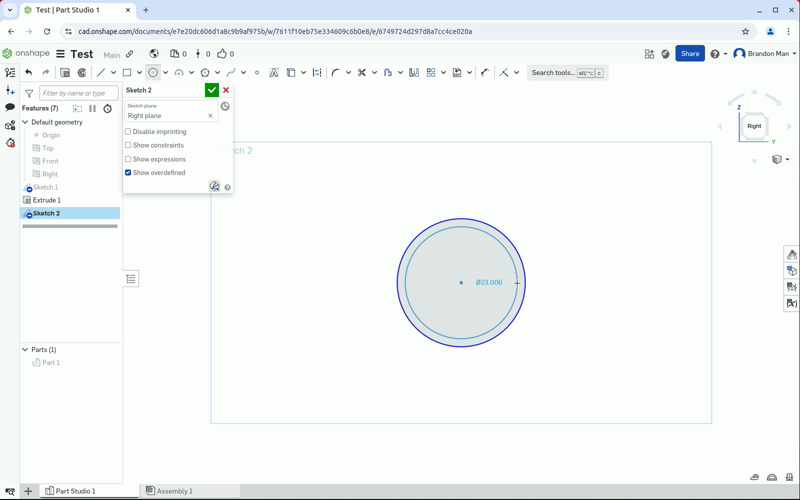
key(esc)
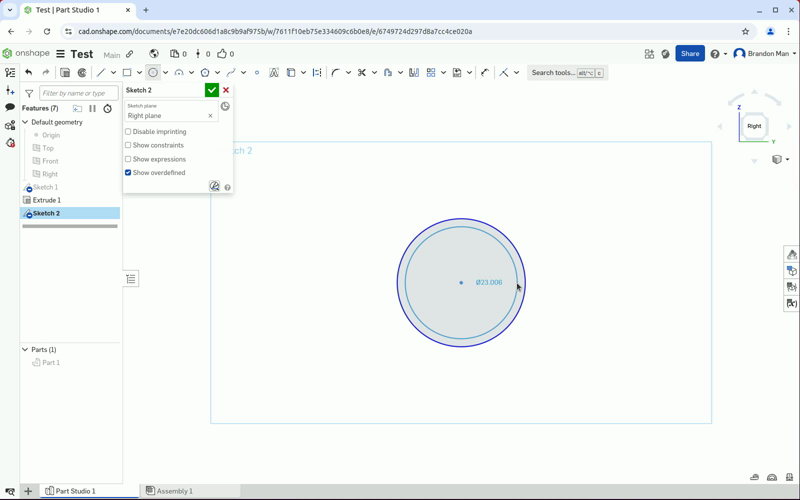
mouse_move(506, 321)
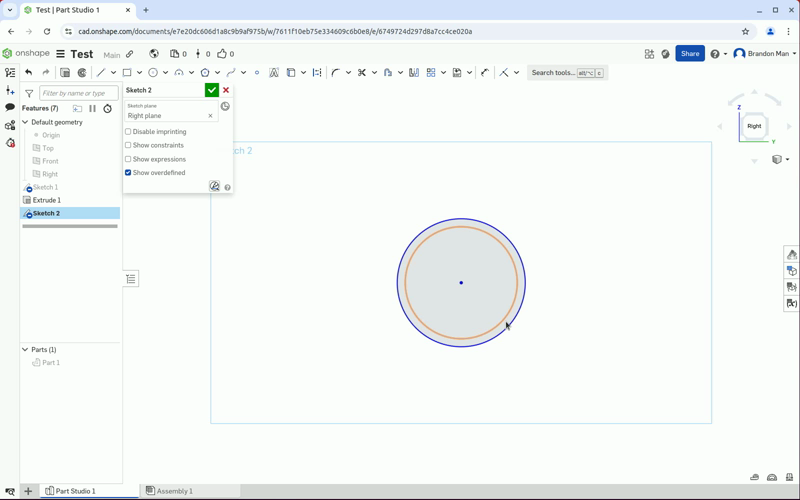
click(506, 321)
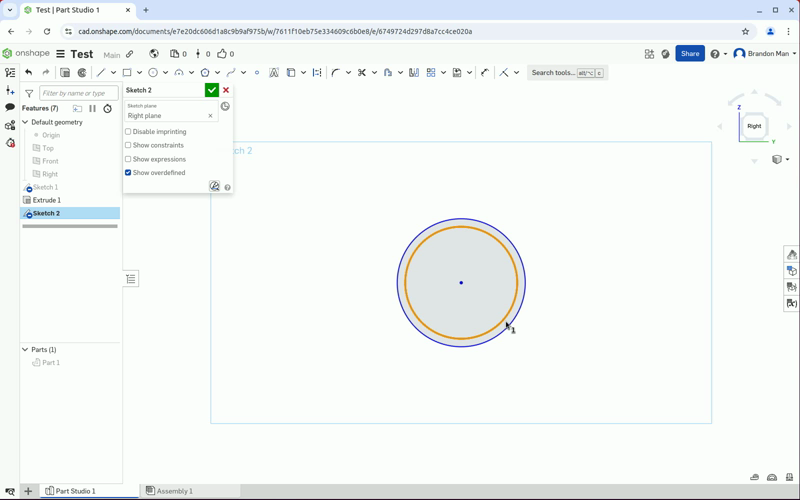
mouse_move(73, 352)
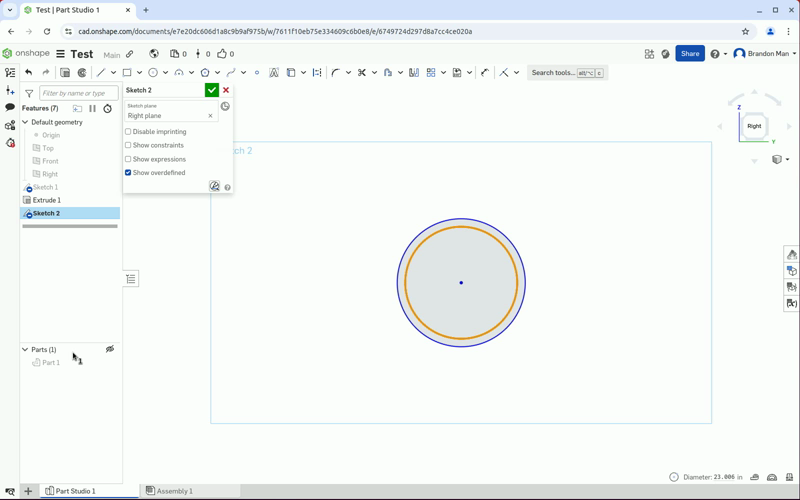
key(shift+y)
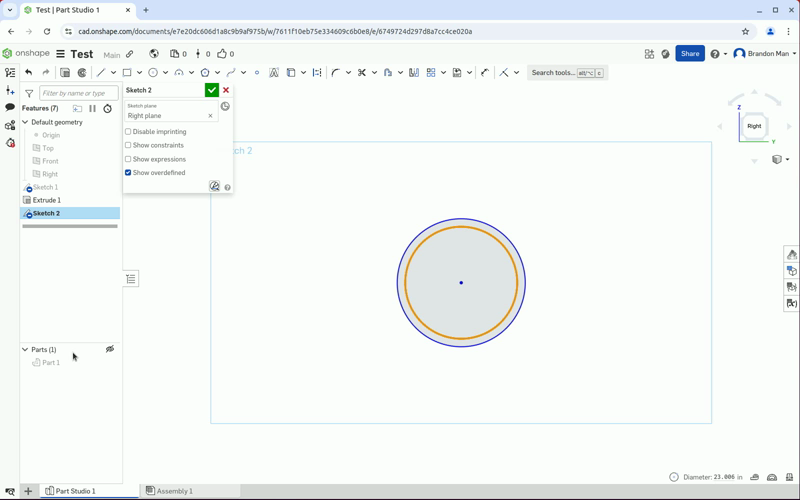
key(shift+e)
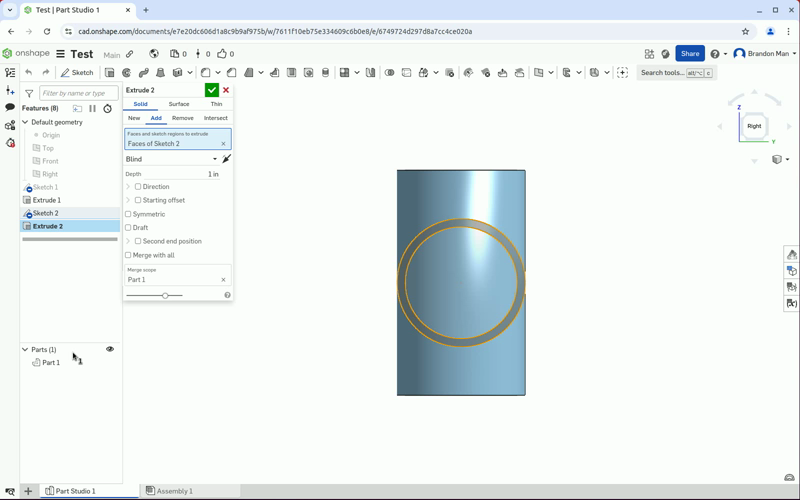
mouse_move(143, 106)
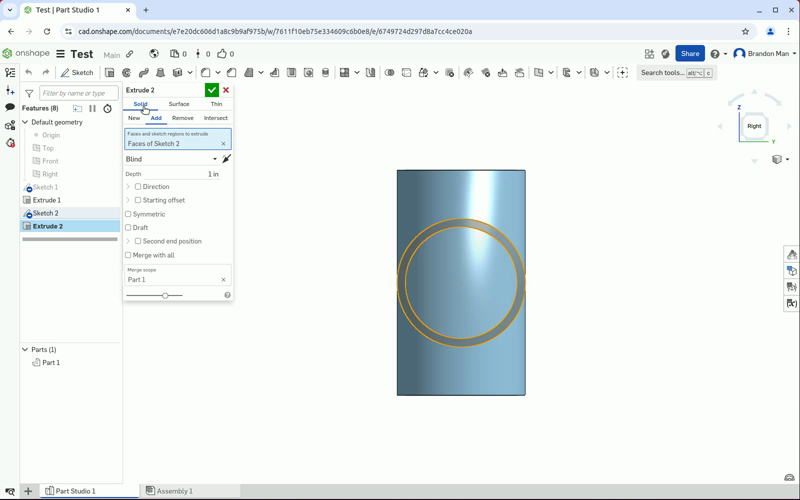
click(143, 106)
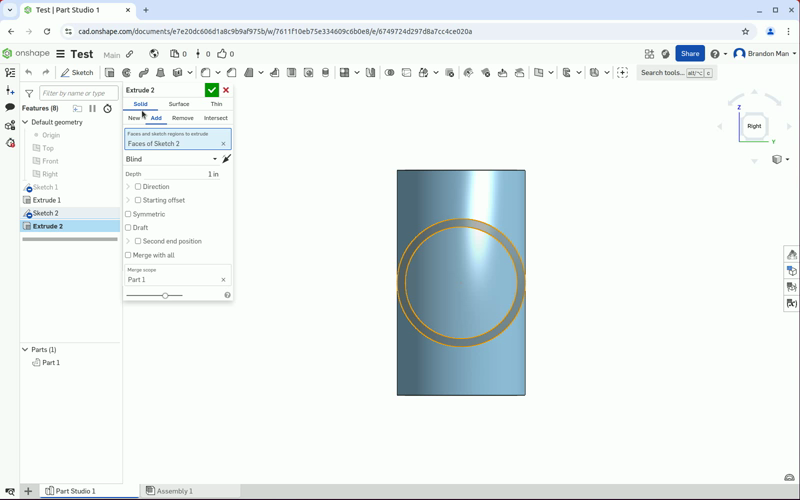
mouse_move(137, 120)
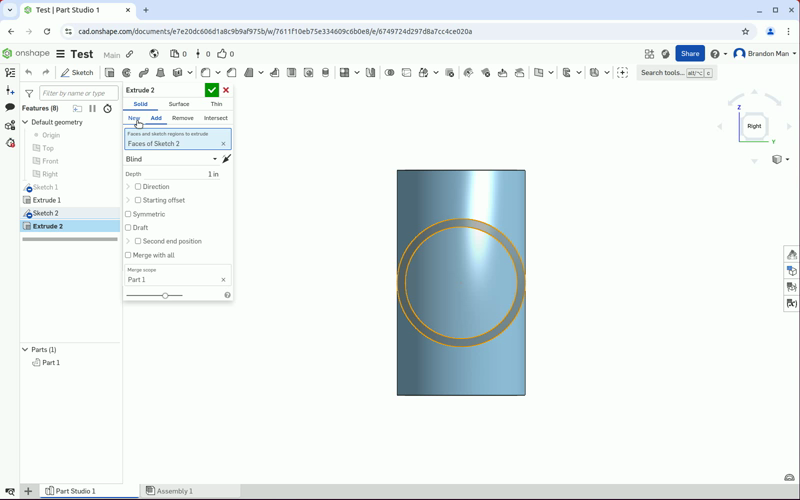
click(137, 120)
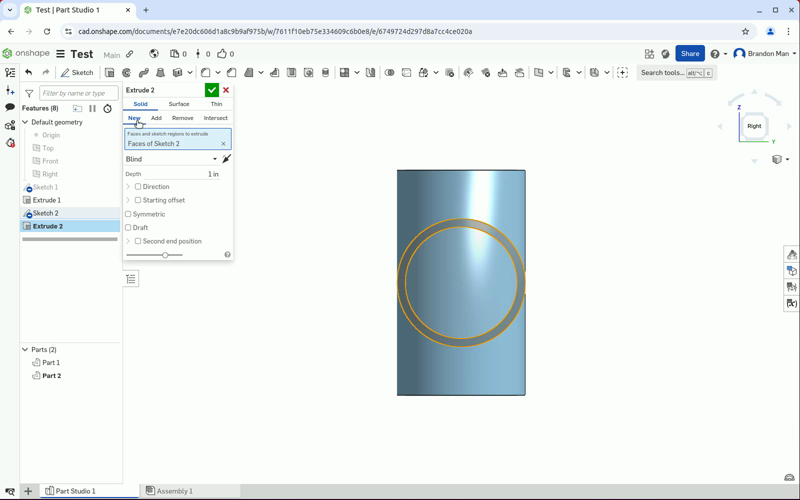
key(tab, 4)
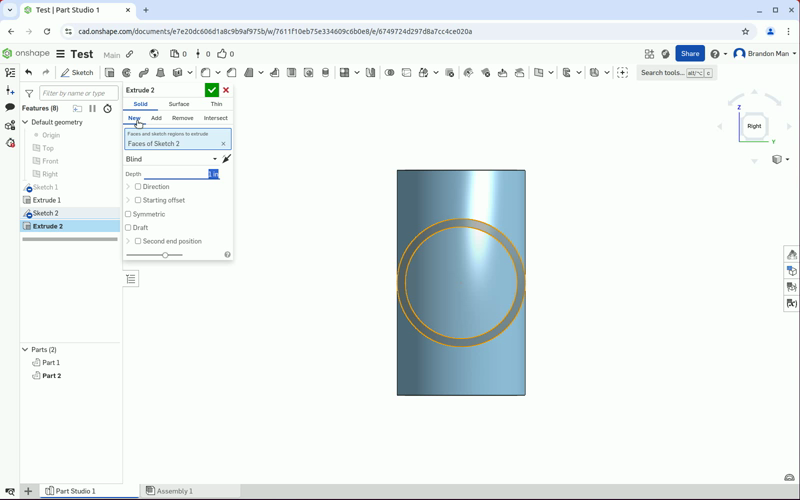
text(23.108)
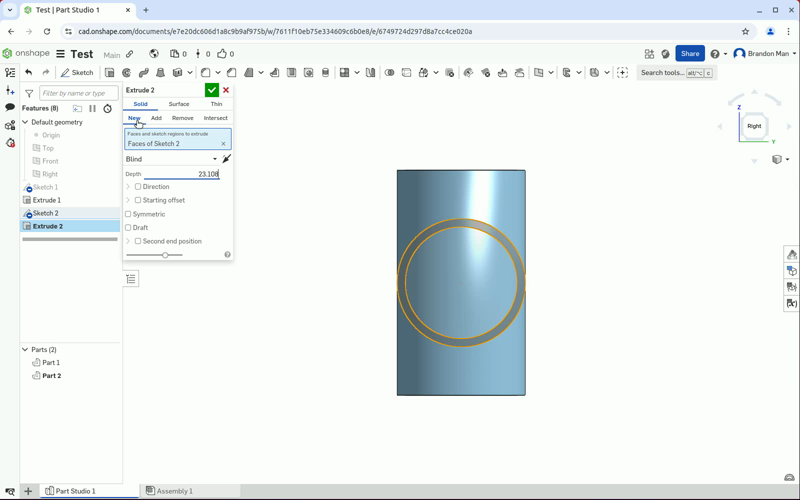
key(enter)
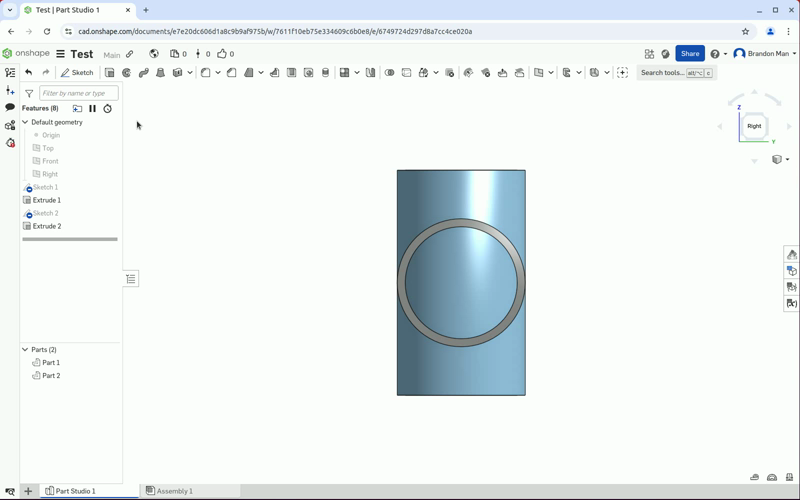
key(shift+h)
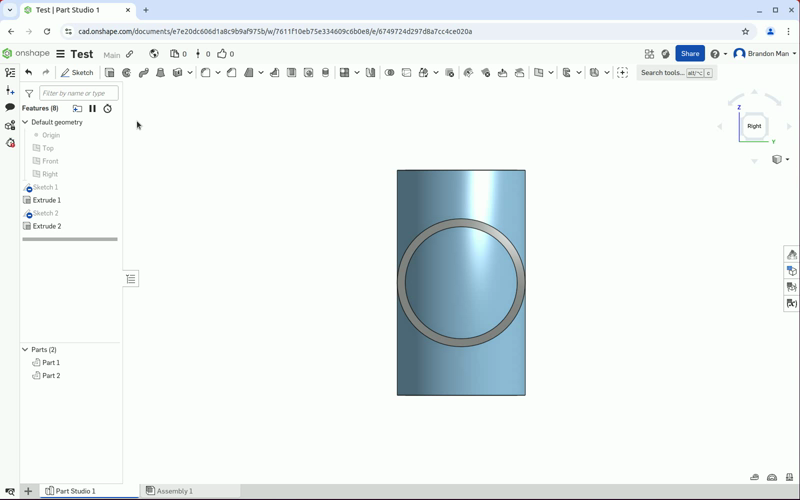
key(shift+h)
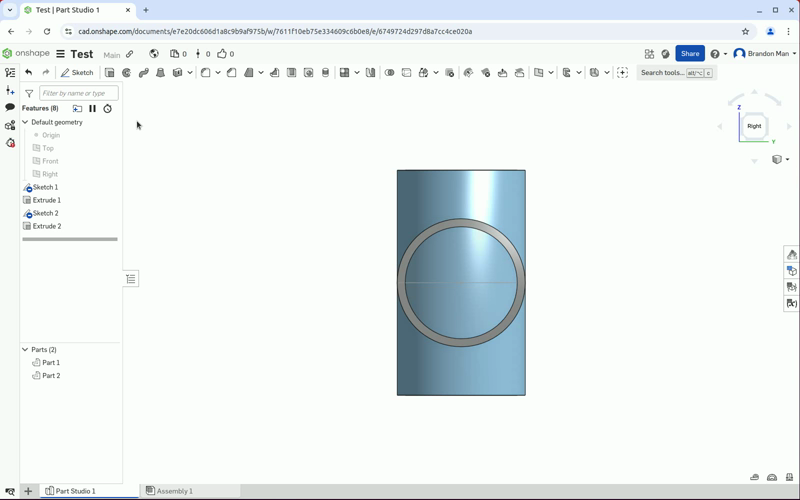
key(shift+7)
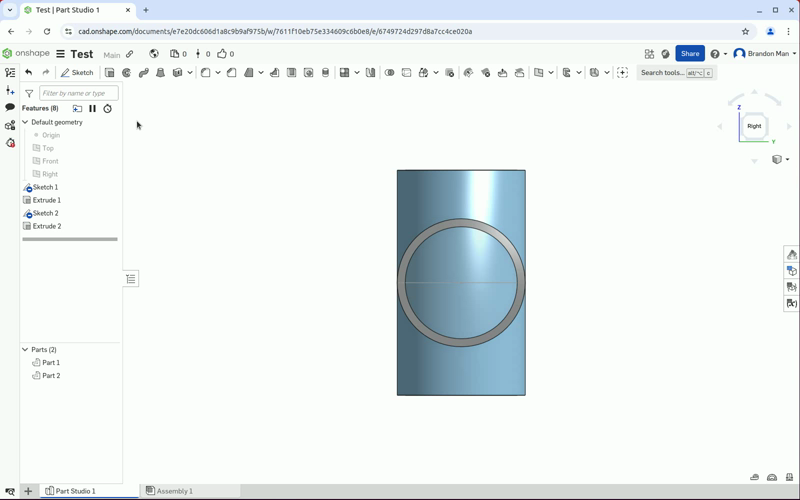
key(right, 2)
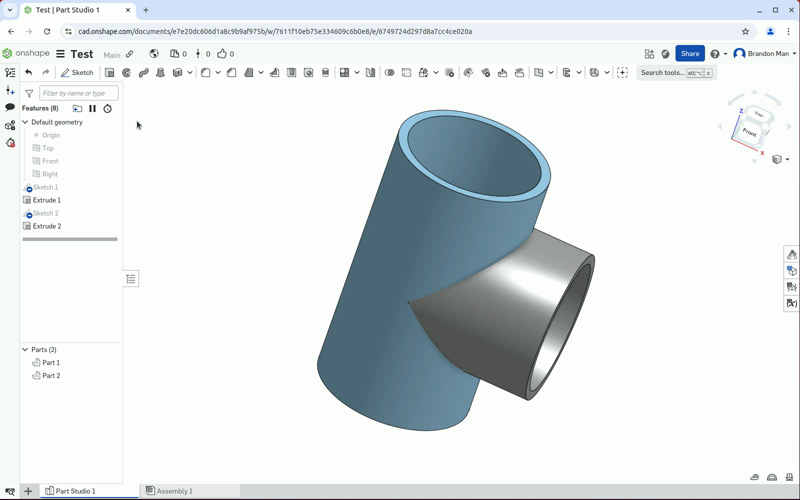
key(down, 2)
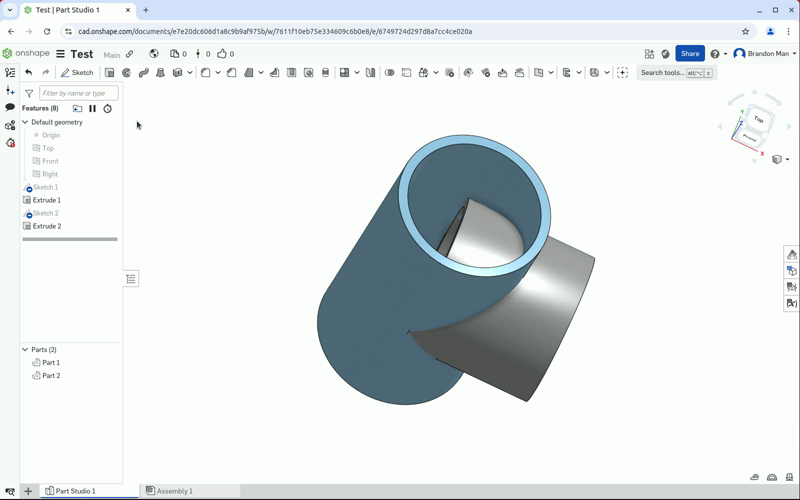
key(up, 2)
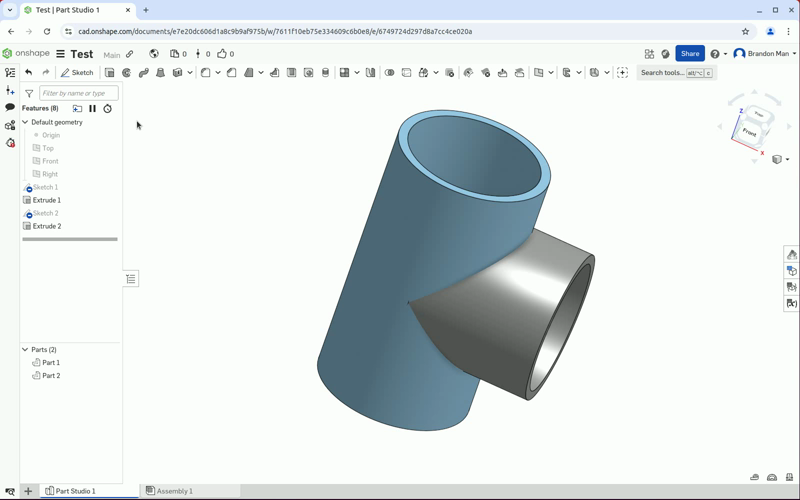
key(left, 2)
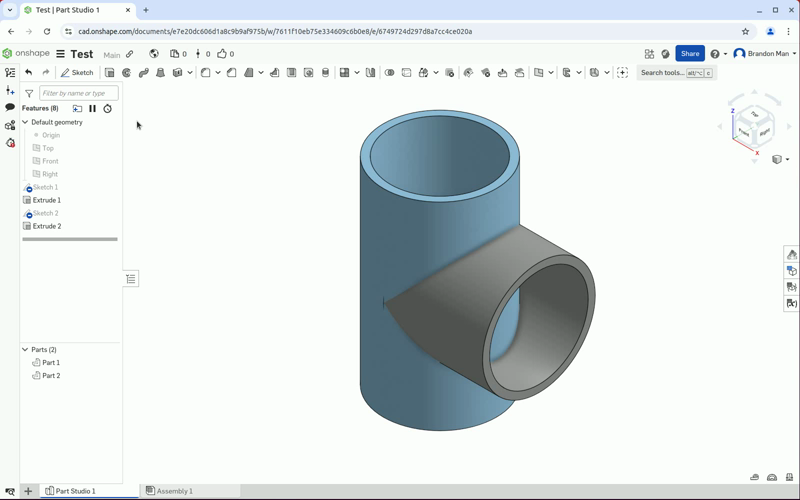
mouse_move(73, 189)
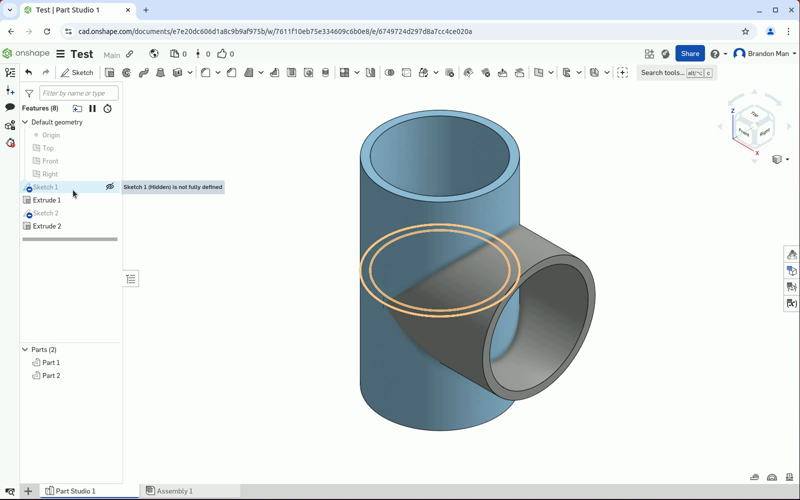
click(73, 189)